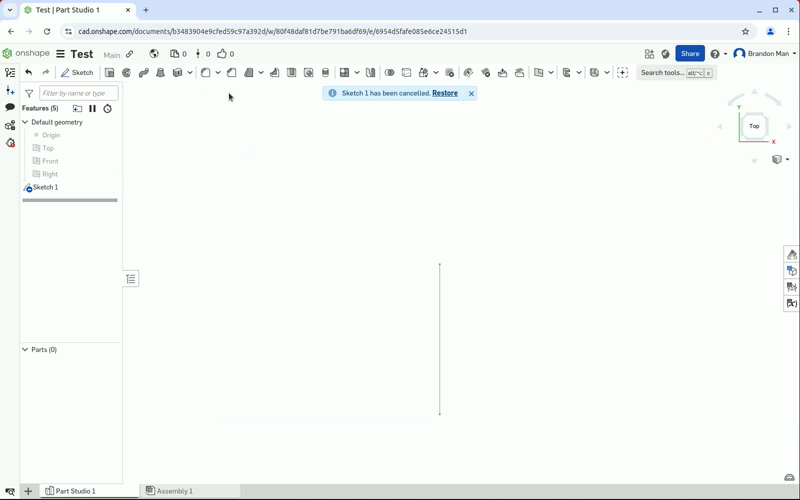
key(shift+h)
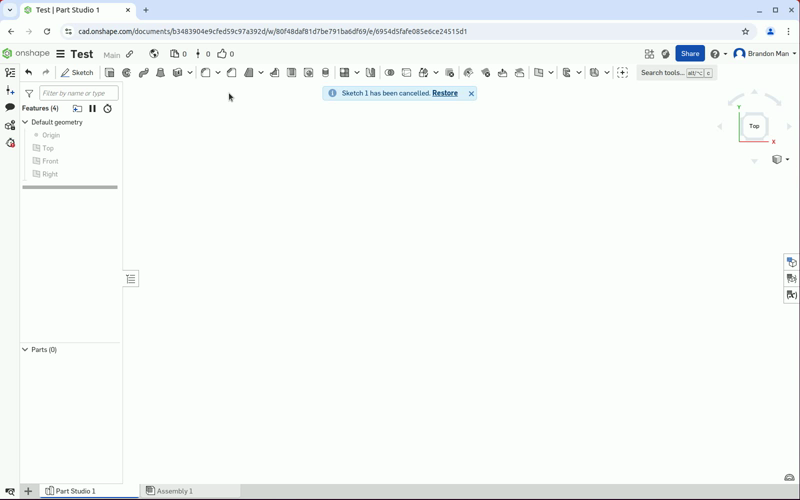
mouse_move(73, 352)
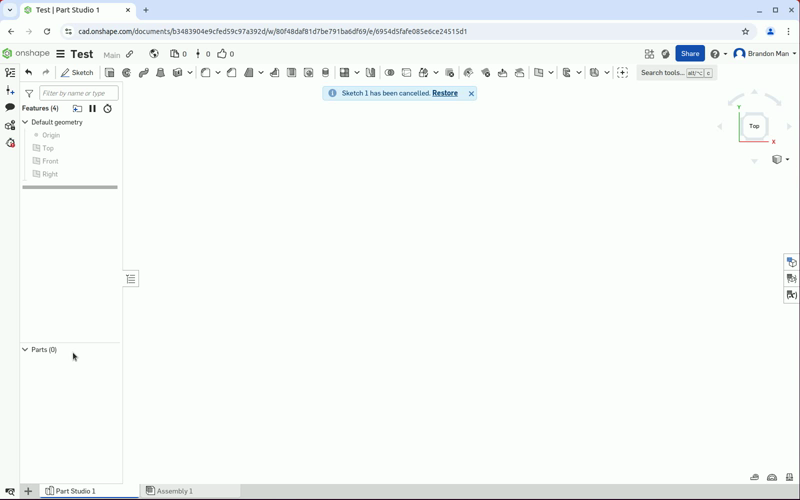
key(y)
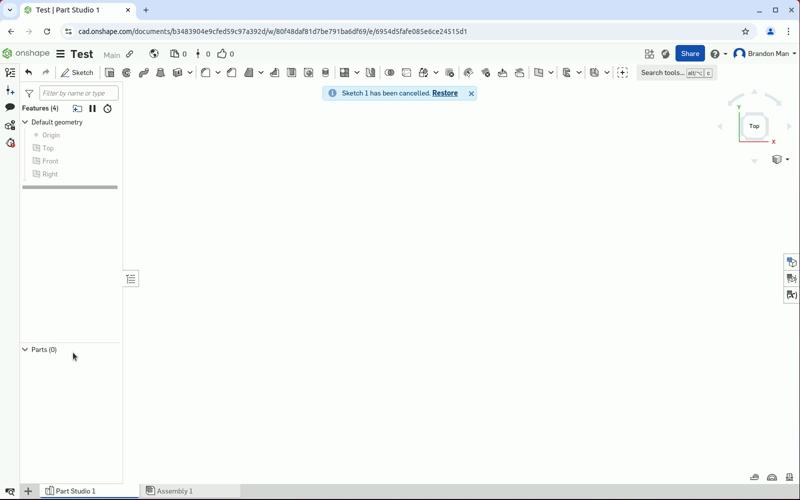
key(shift+p)
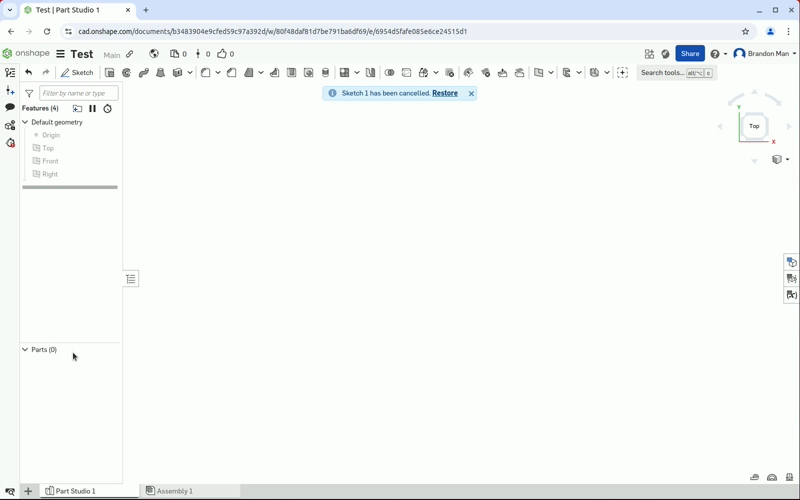
key(space)
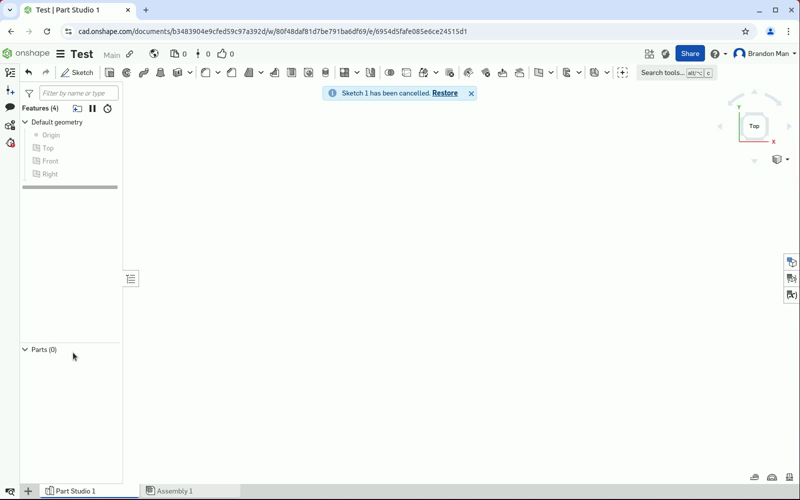
key_down(shift)
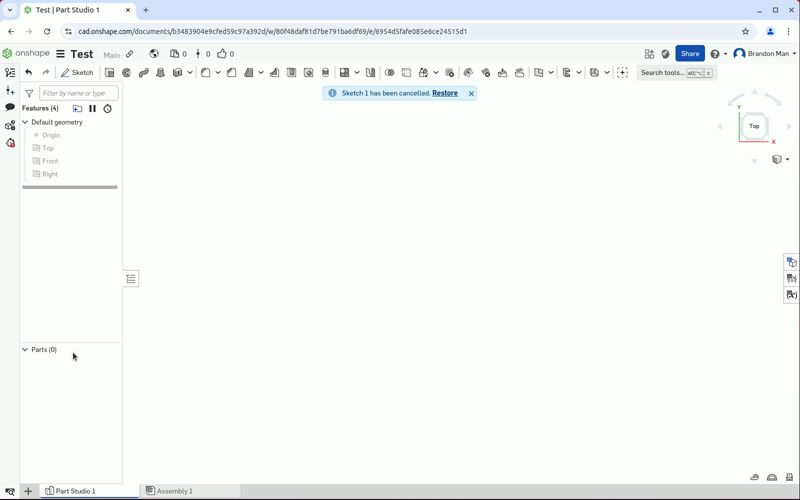
key(up)
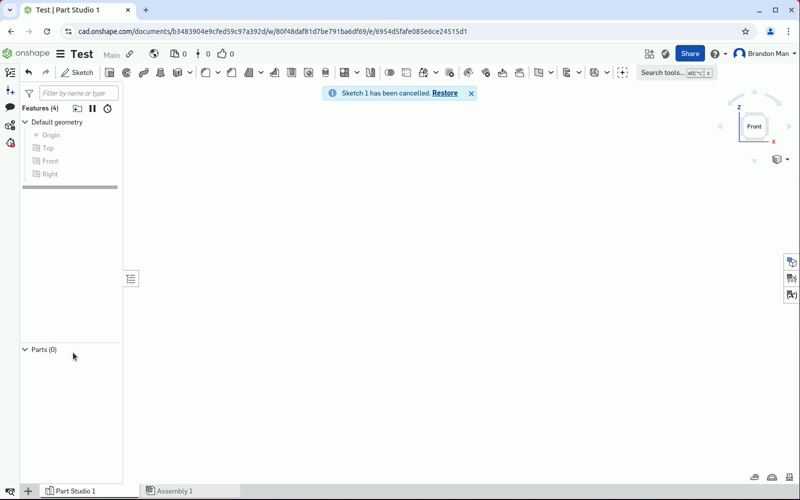
key_up(shift)
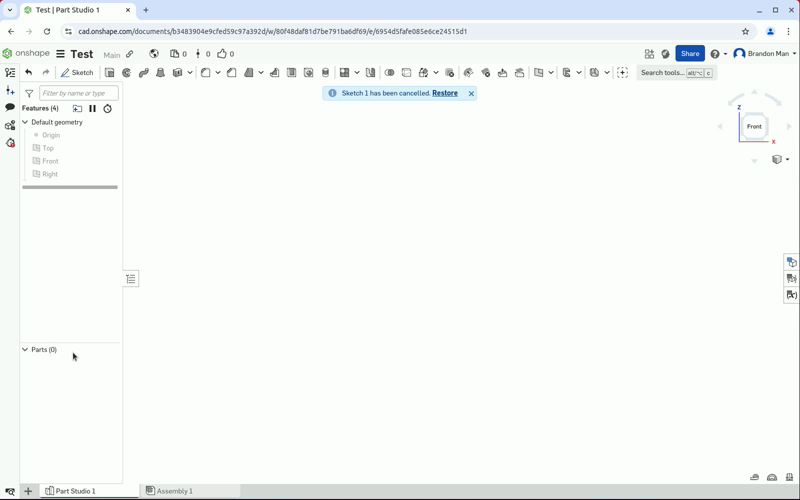
mouse_move(73, 352)
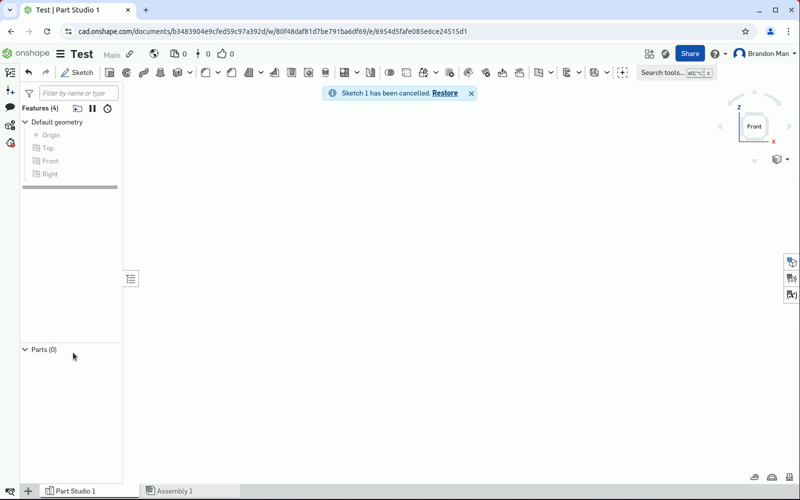
key(shift+y)
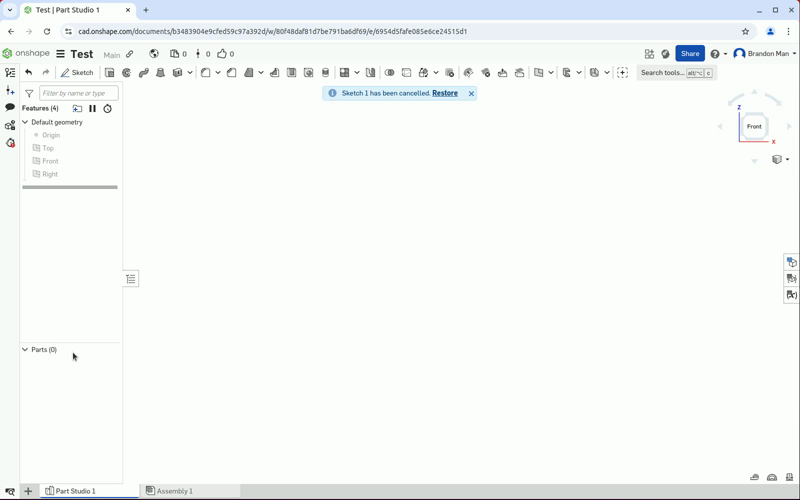
key(shift+s)
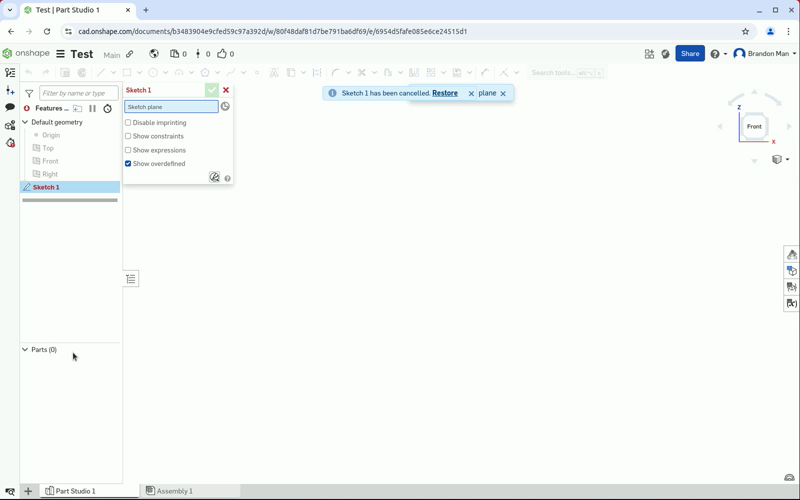
mouse_move(73, 163)
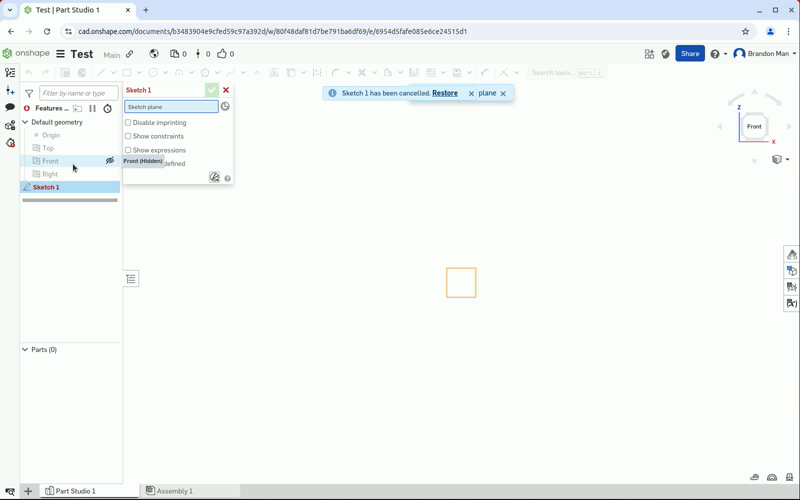
click(73, 163)
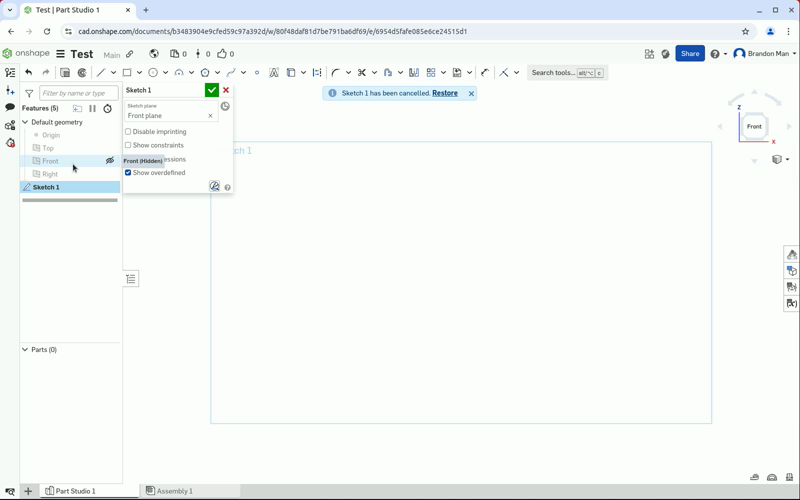
mouse_move(73, 352)
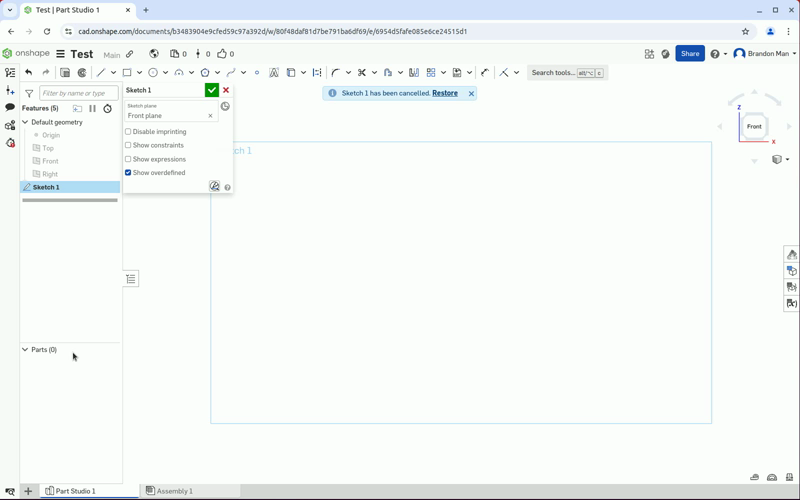
key(y)
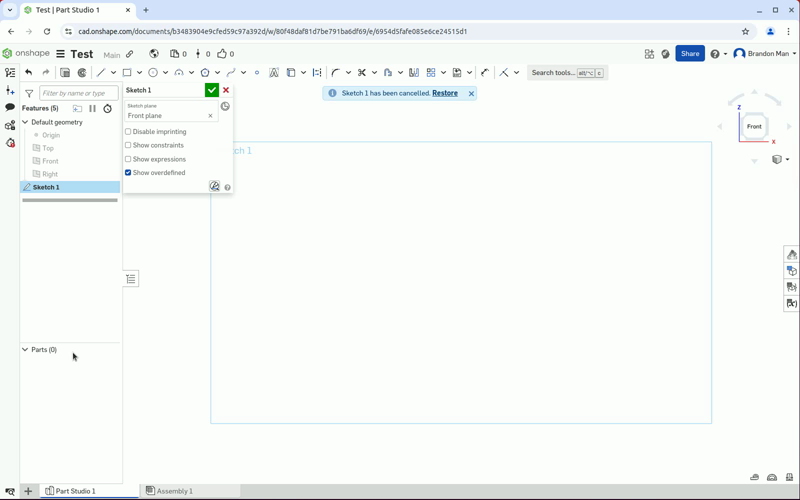
key(l)
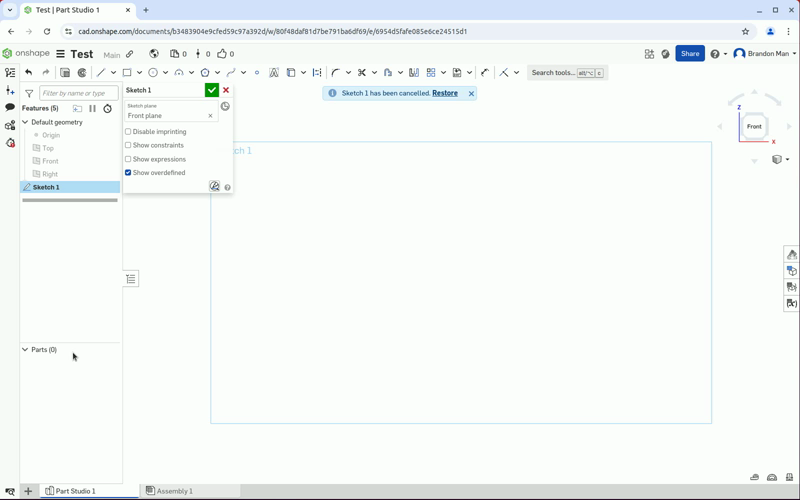
key_down(shift)
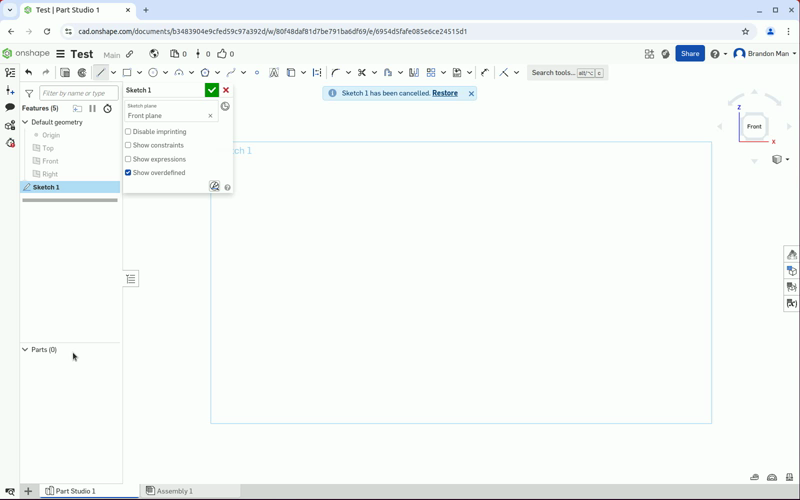
mouse_move(460, 282)
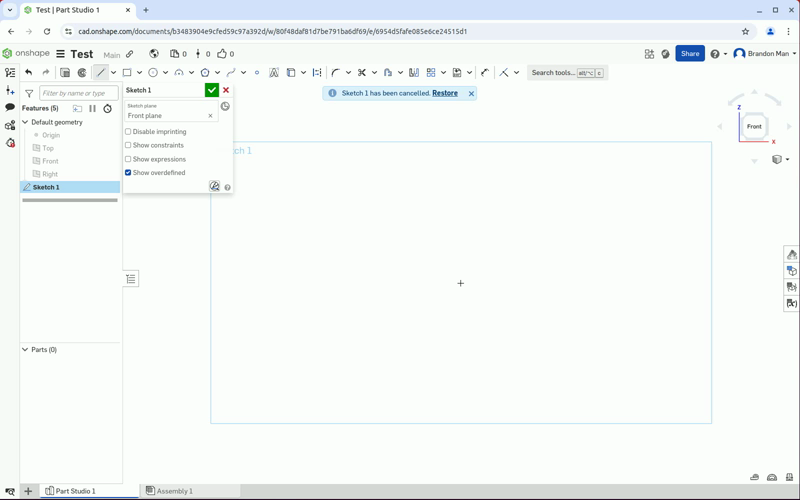
click(460, 282)
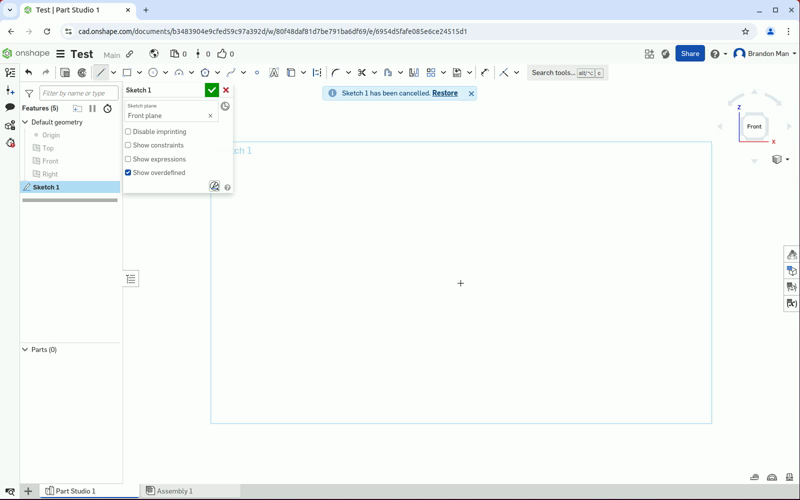
key_up(shift)
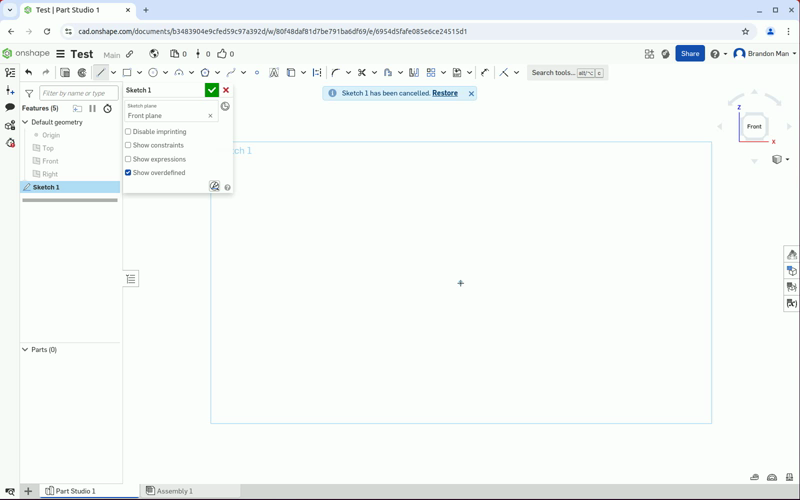
key_down(shift)
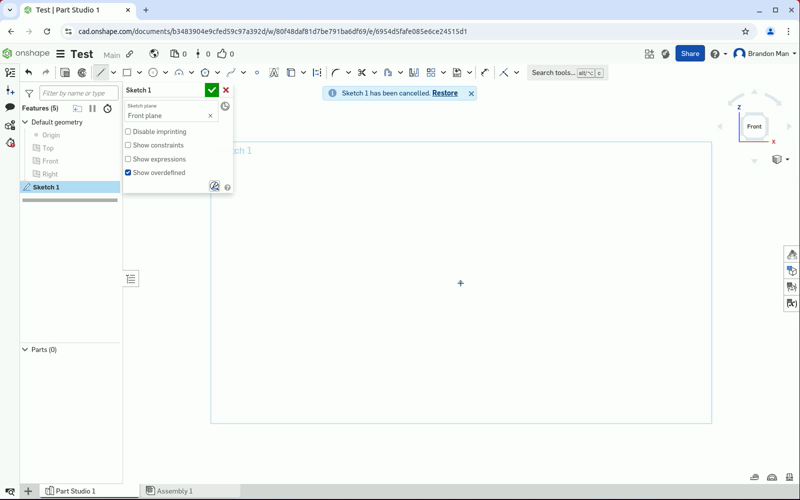
mouse_move(573, 282)
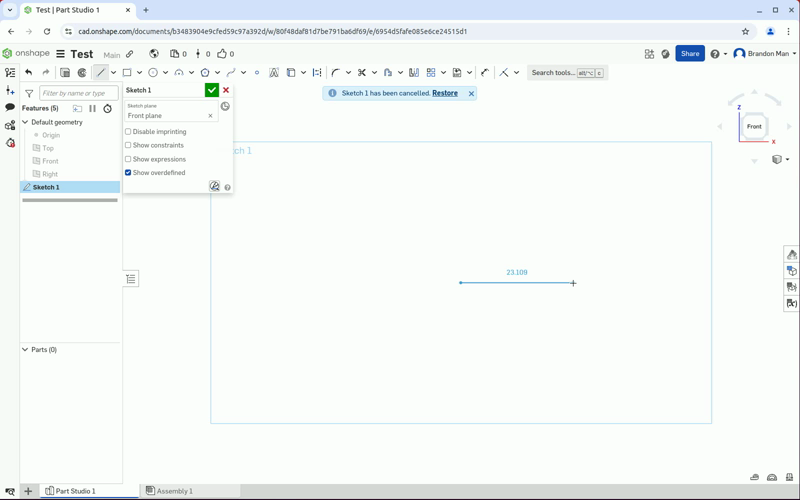
click(573, 282)
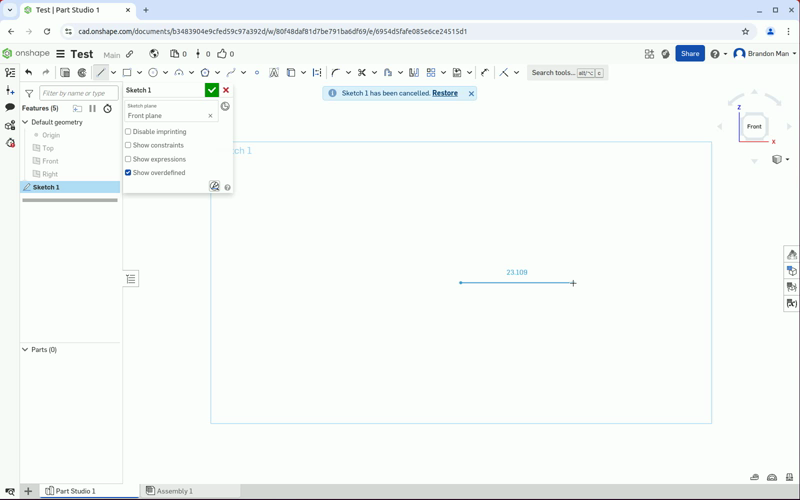
key_up(shift)
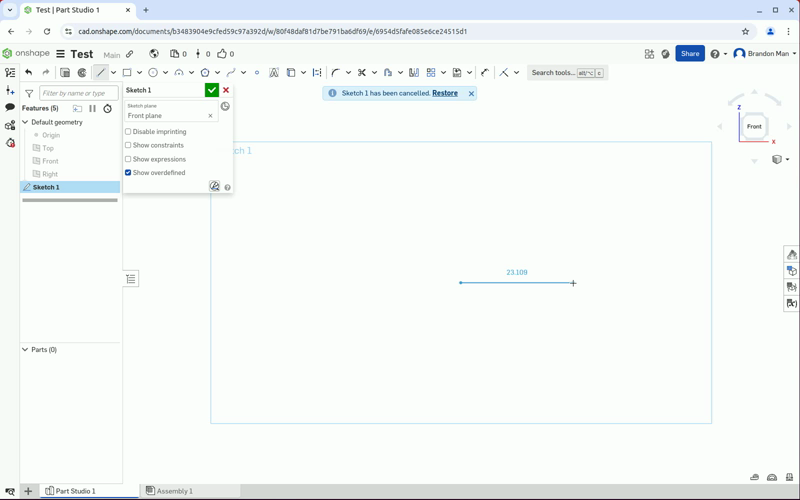
key_down(shift)
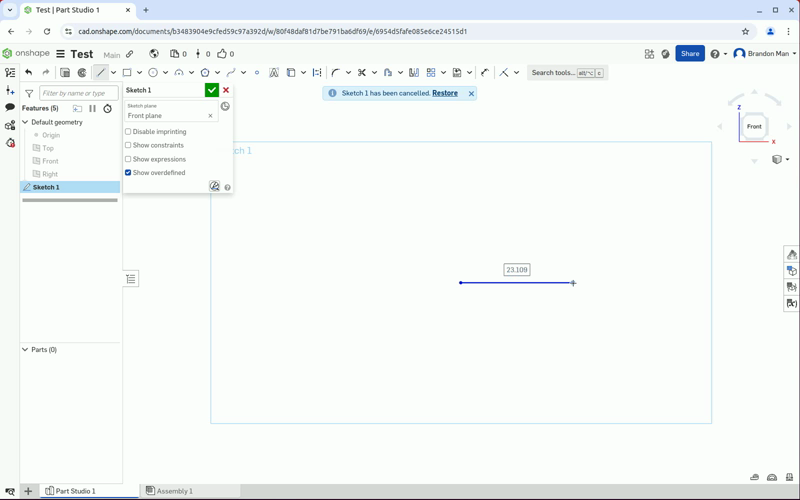
mouse_move(573, 201)
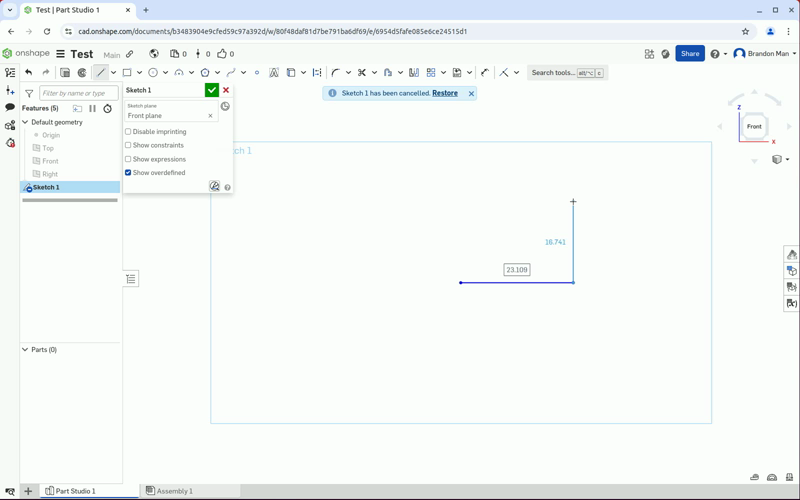
click(573, 201)
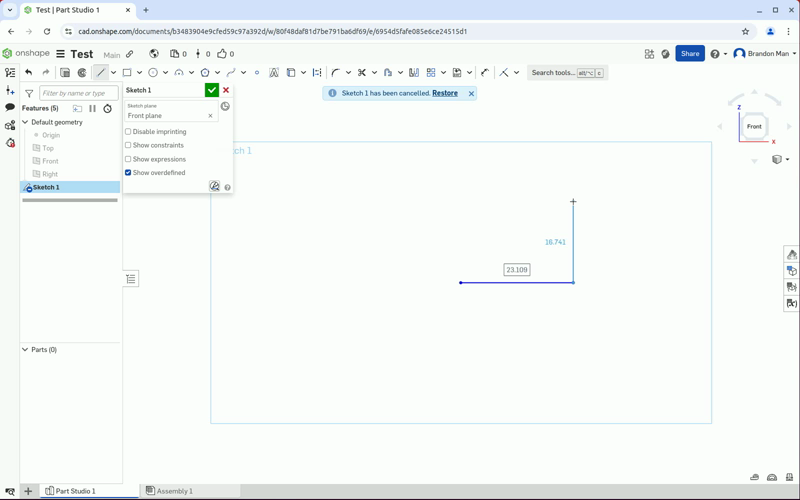
key_up(shift)
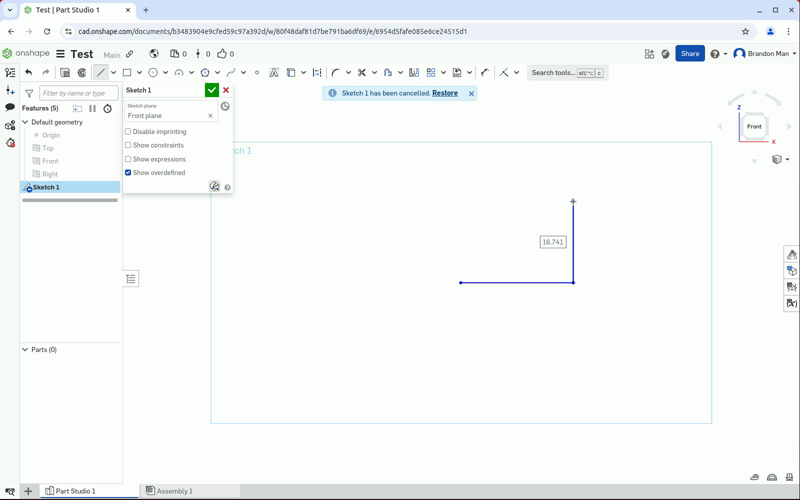
key_down(shift)
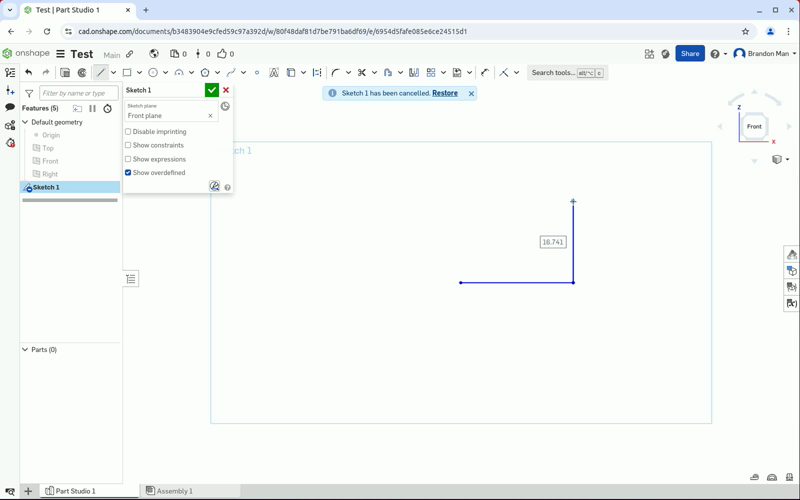
mouse_move(460, 201)
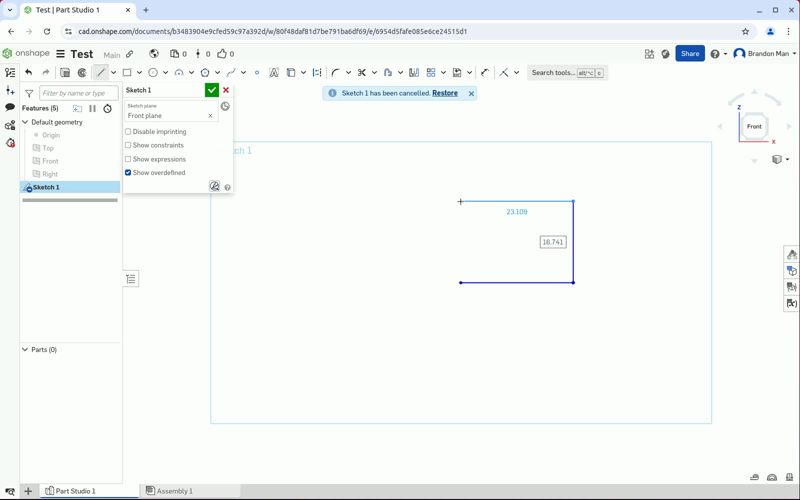
click(460, 201)
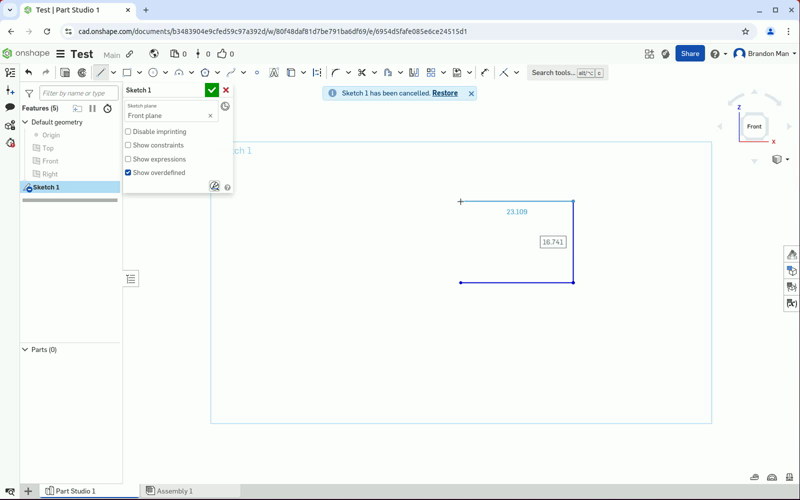
key_up(shift)
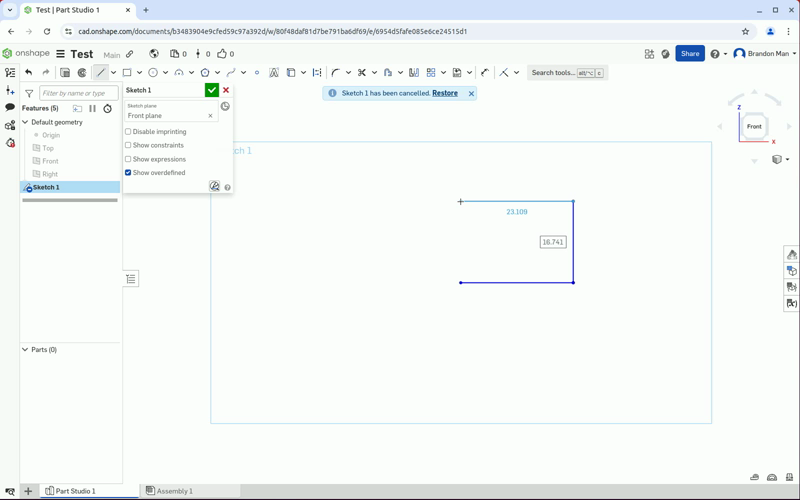
key_down(shift)
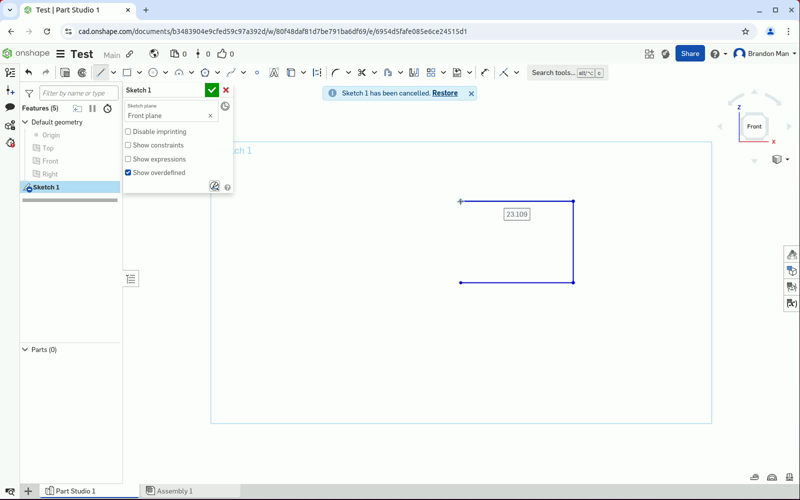
mouse_move(460, 282)
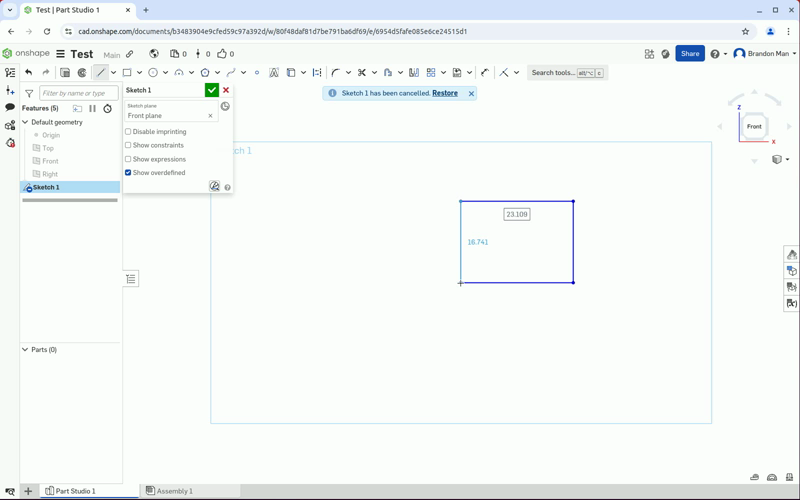
key_up(shift)
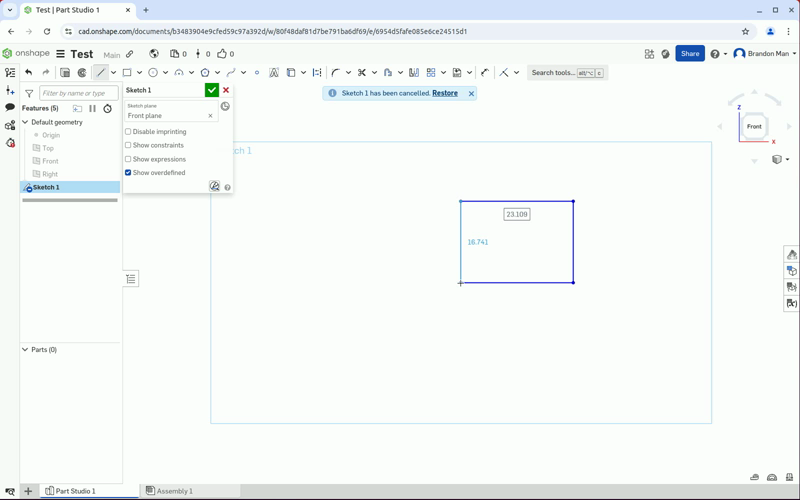
click(460, 282)
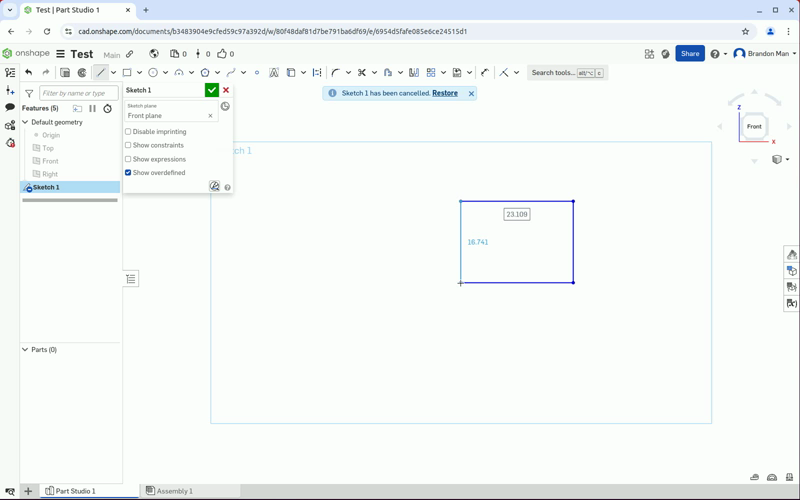
key(esc)
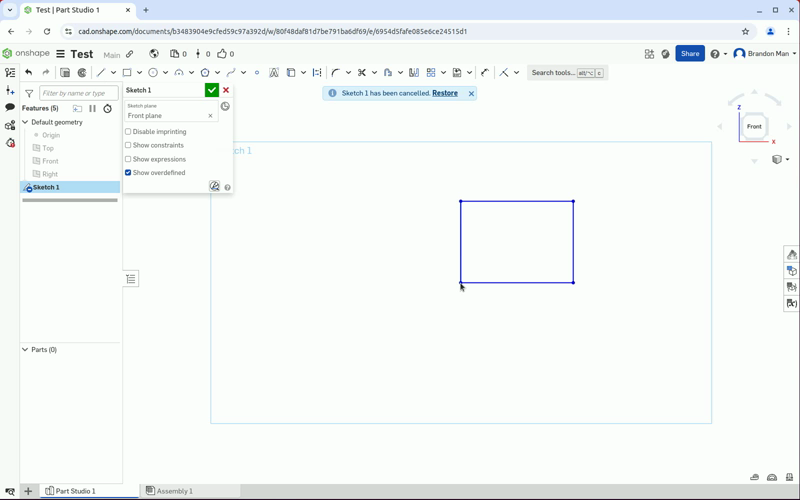
mouse_move(536, 218)
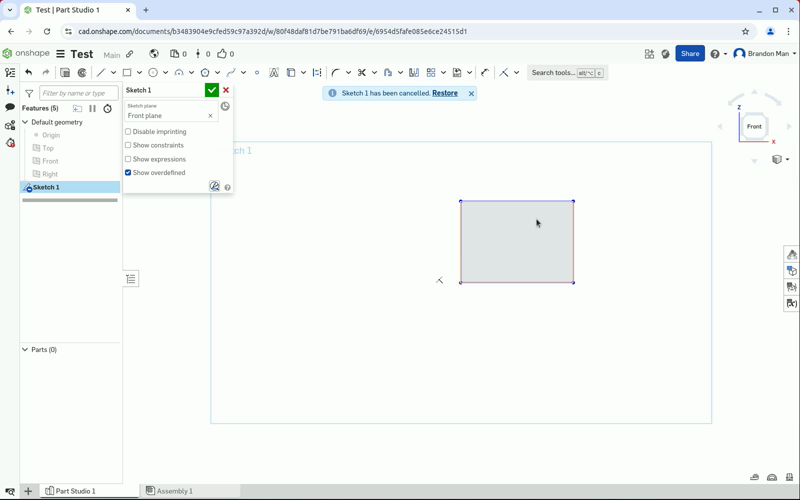
click(536, 218)
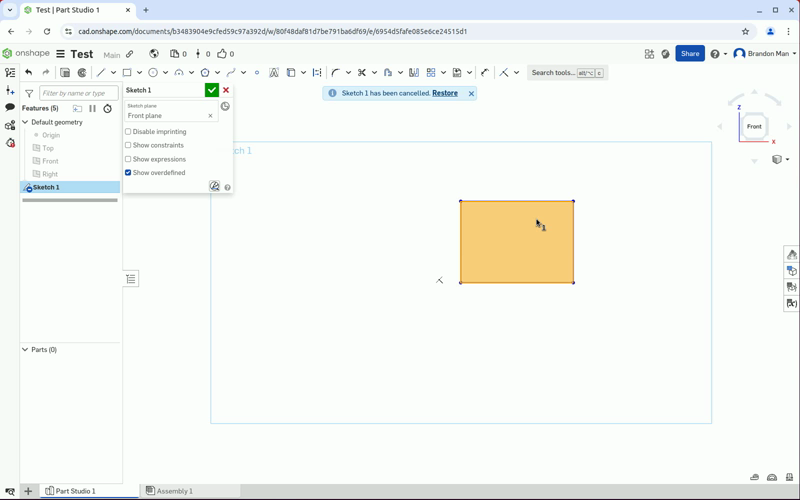
mouse_move(73, 352)
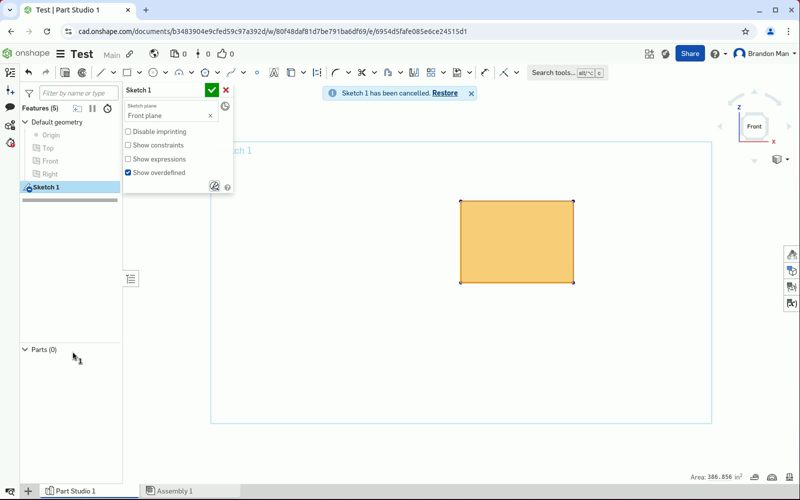
key(shift+y)
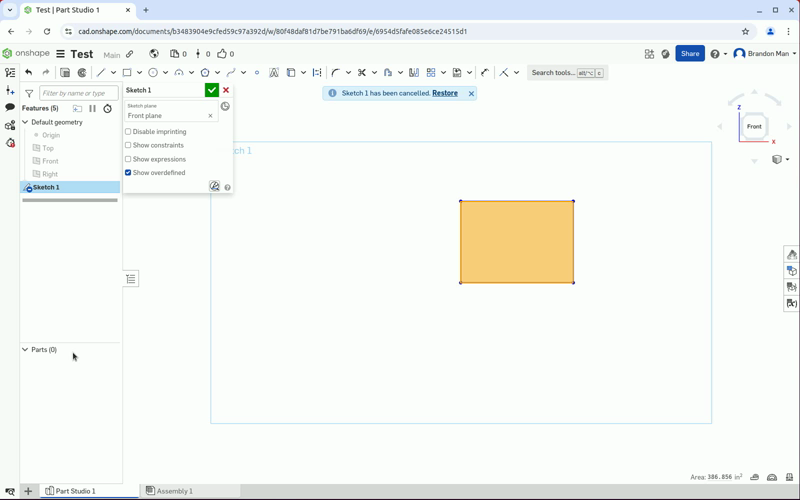
key(shift+e)
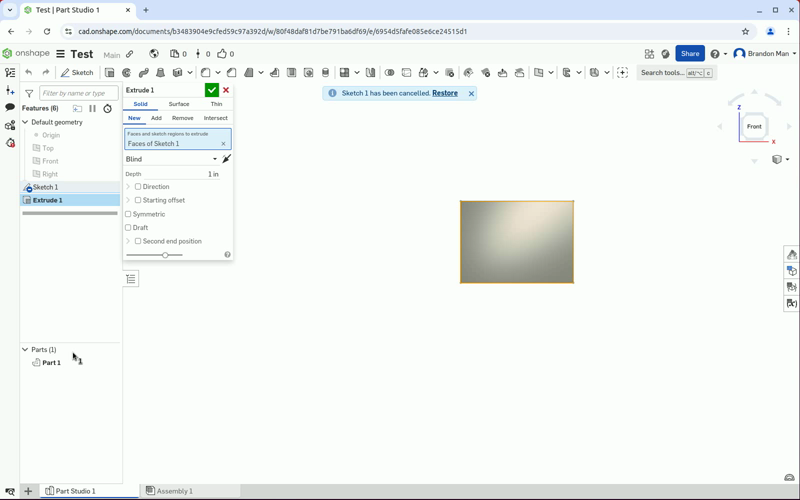
mouse_move(143, 106)
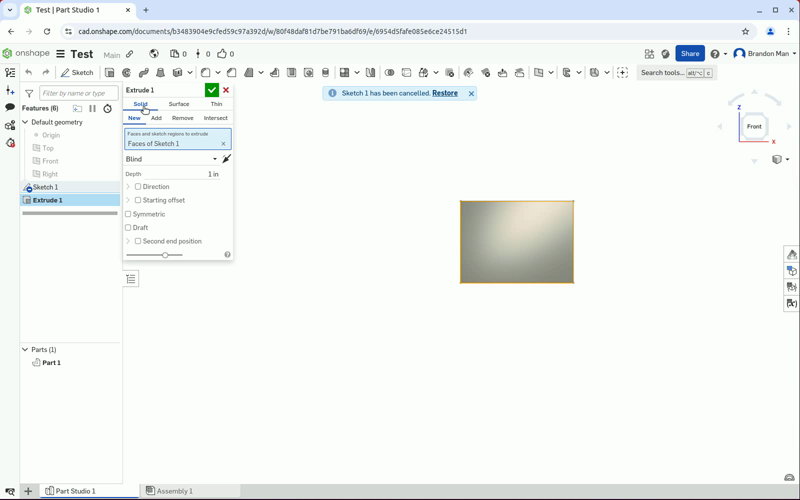
click(143, 106)
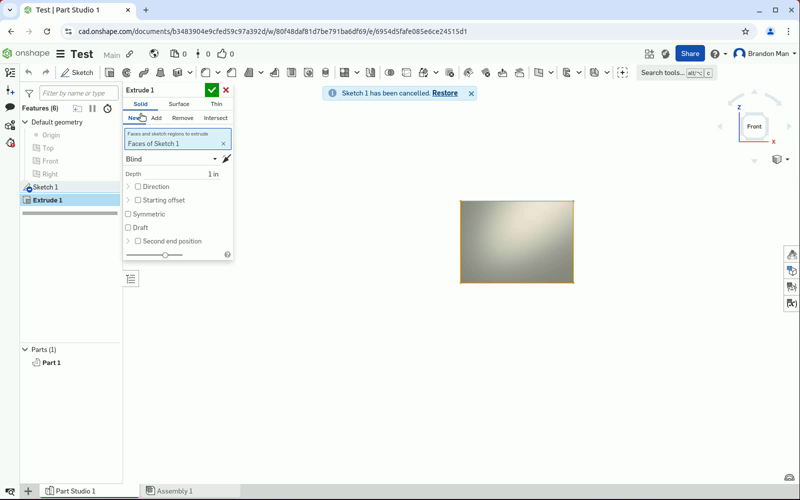
mouse_move(137, 120)
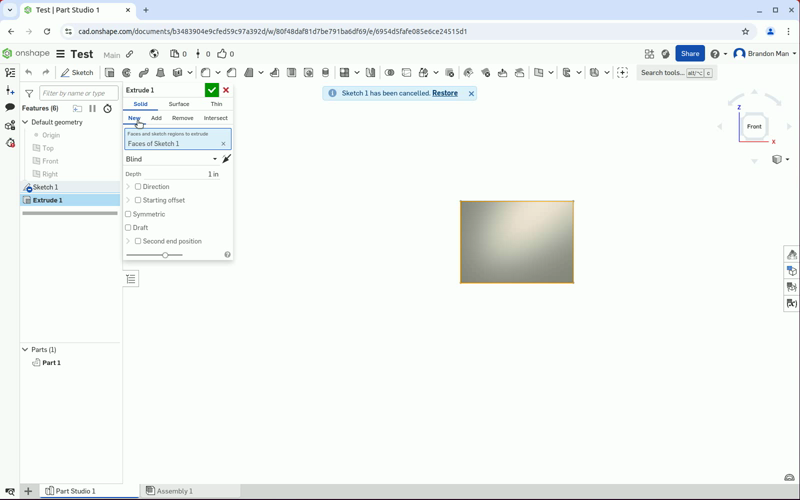
click(137, 120)
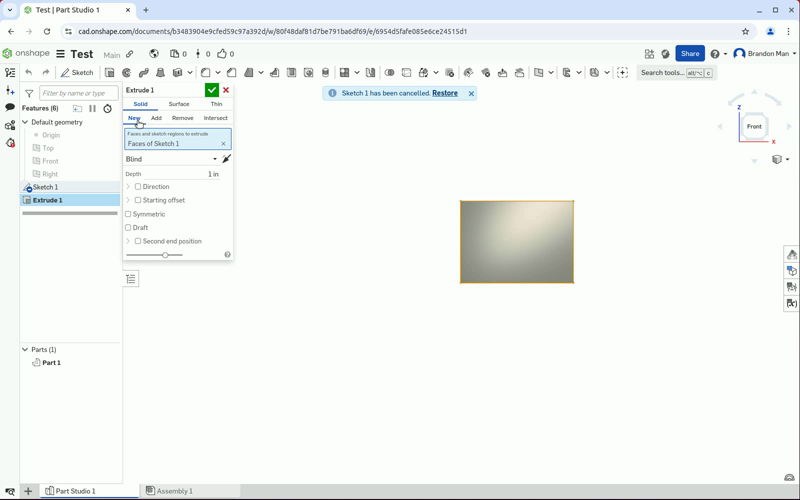
key(tab, 4)
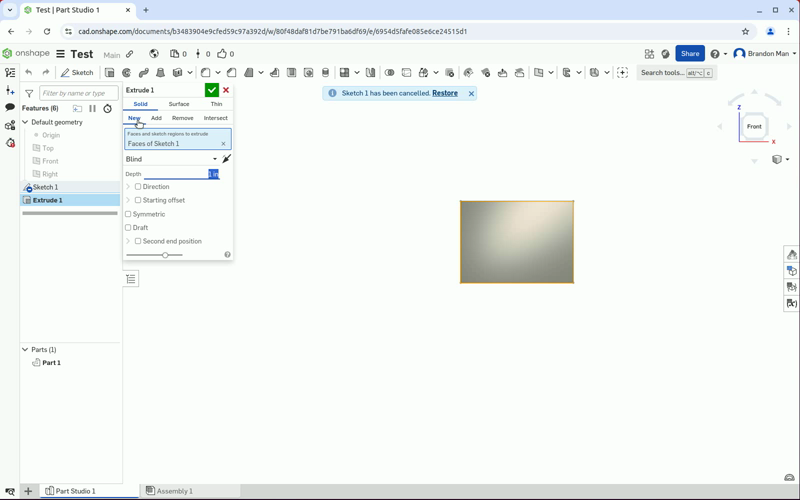
text(0.963)
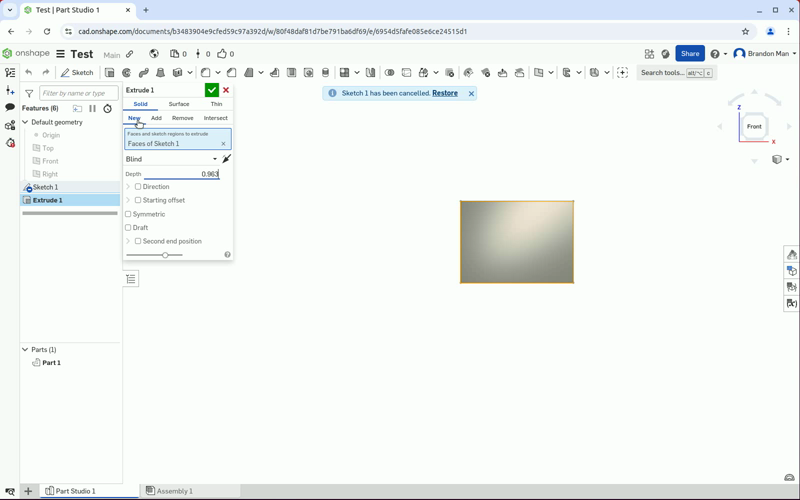
key(enter)
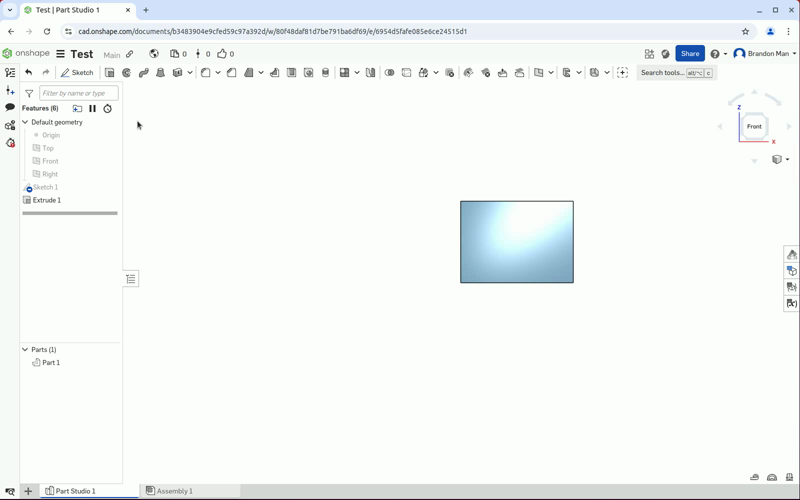
key(shift+h)
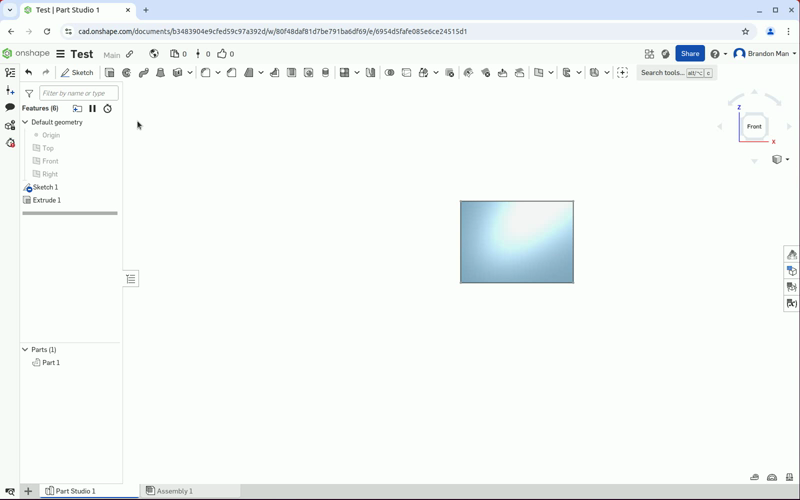
key(shift+h)
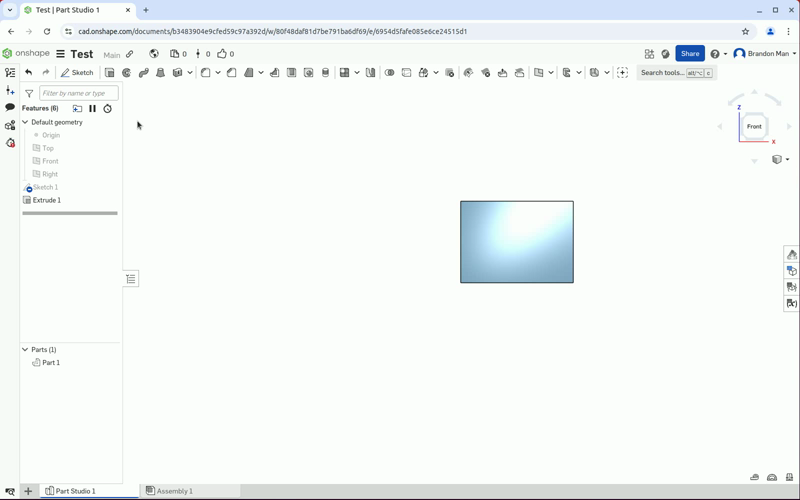
mouse_move(73, 189)
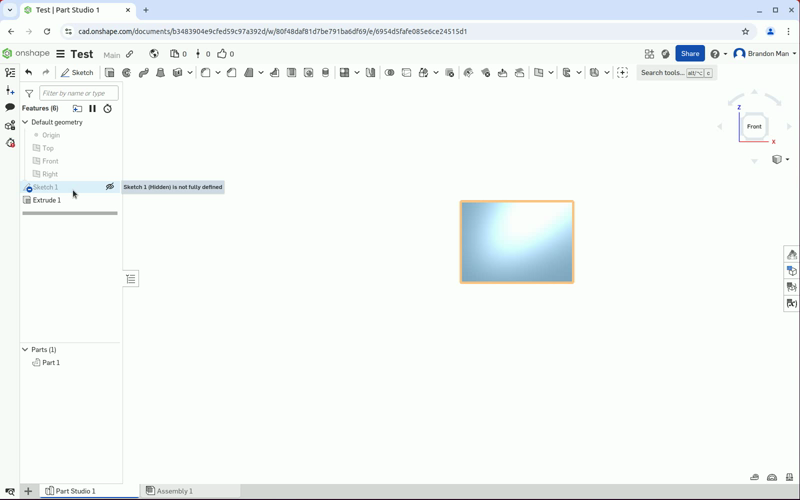
click(73, 189)
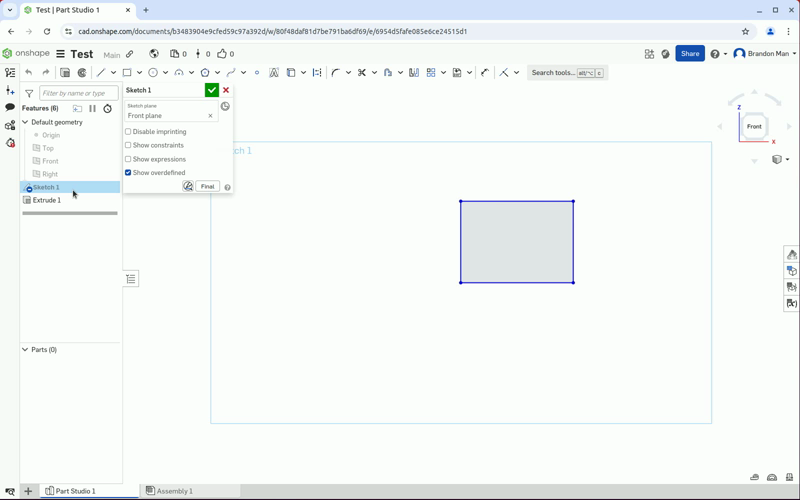
mouse_move(229, 92)
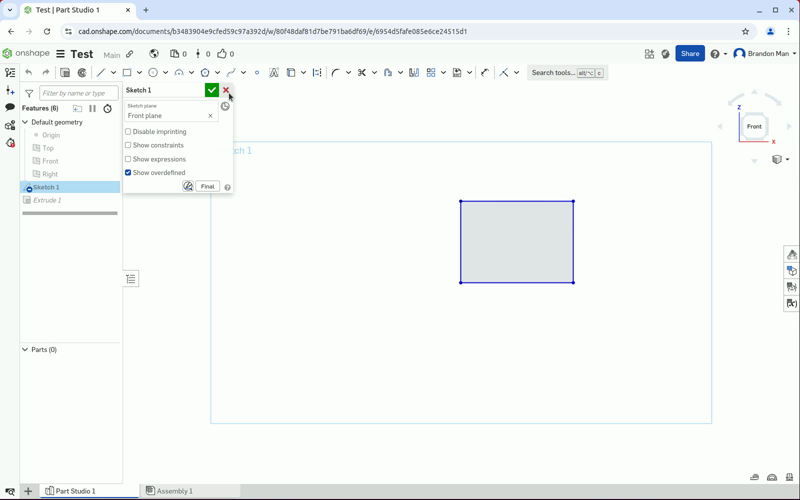
click(229, 92)
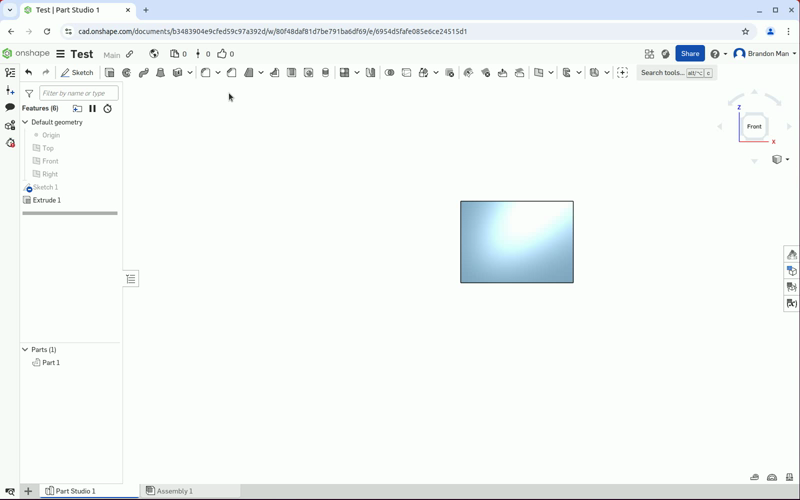
mouse_move(541, 75)
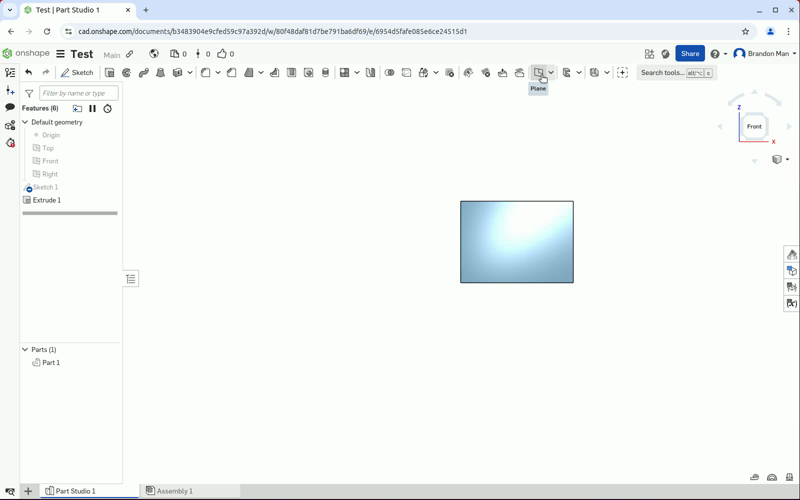
click(541, 75)
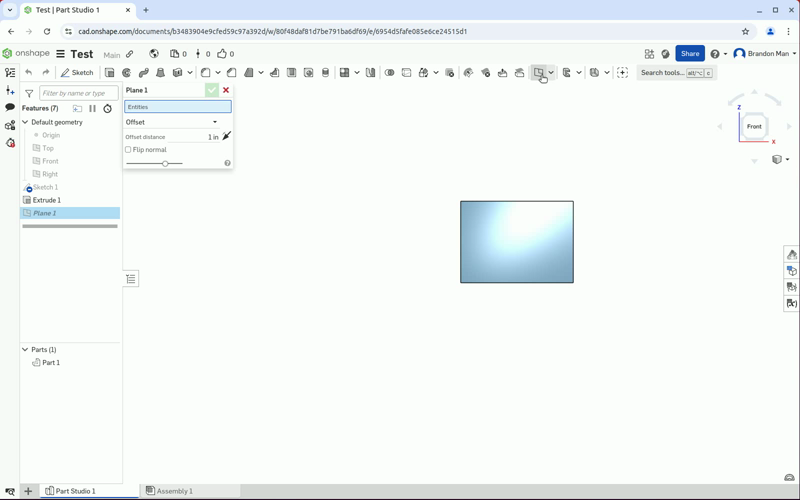
mouse_move(73, 163)
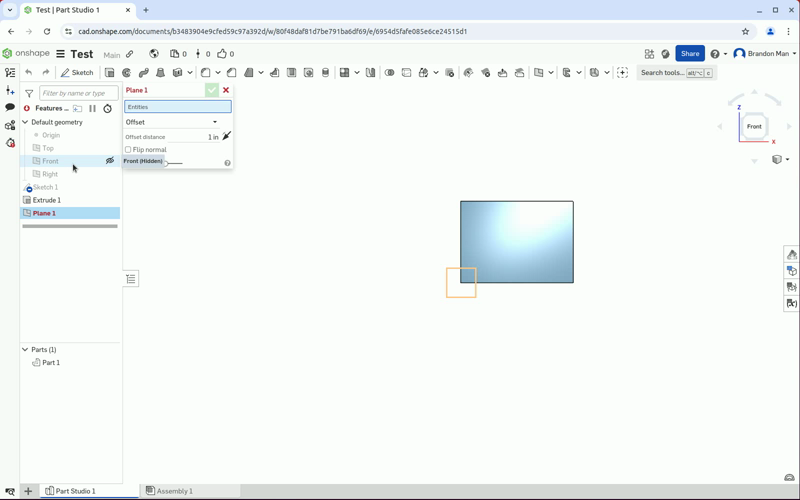
click(73, 163)
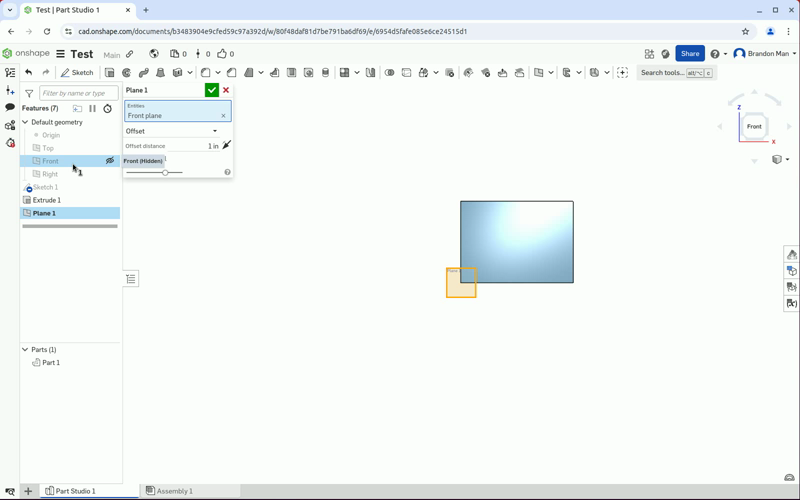
key(tab, 2)
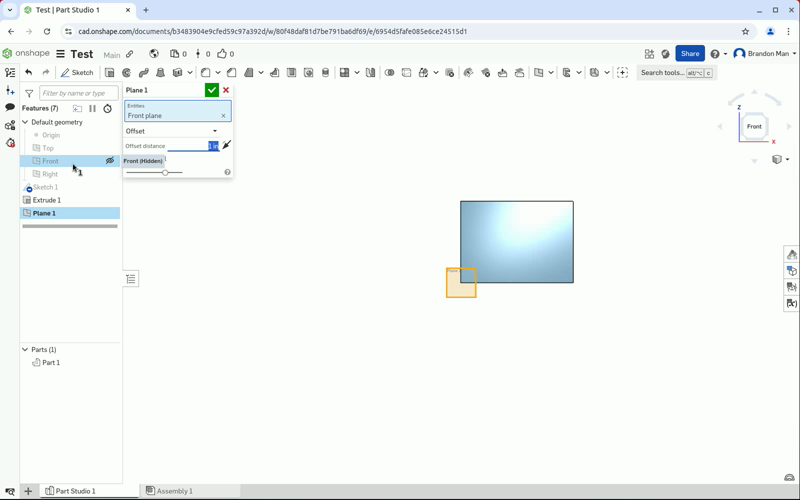
text(0.955)
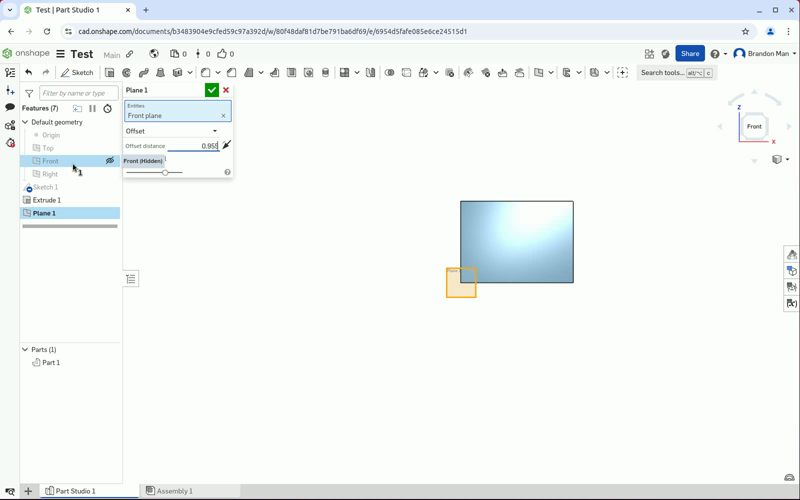
key(enter, 2)
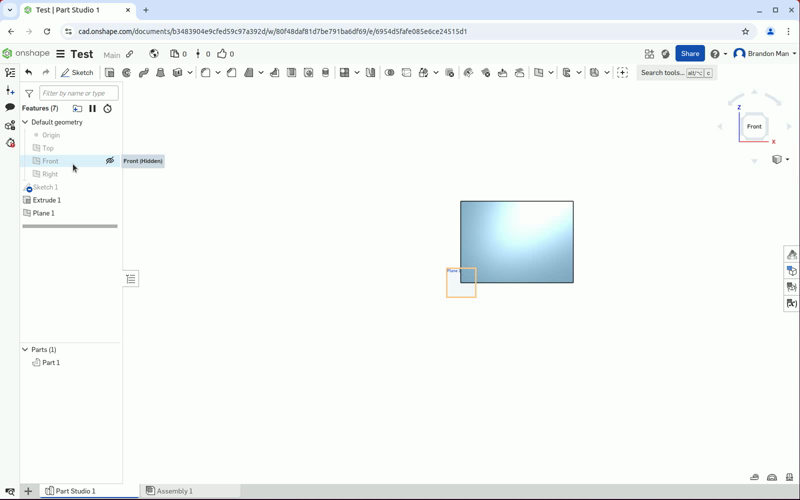
key(shift+s)
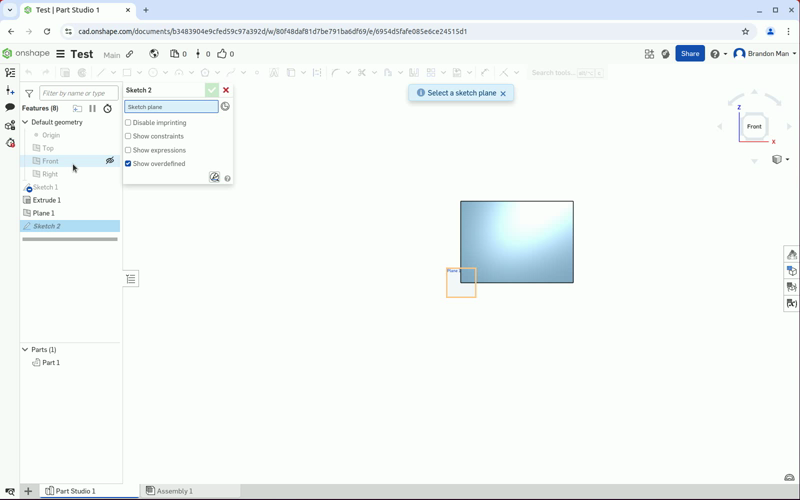
mouse_move(73, 215)
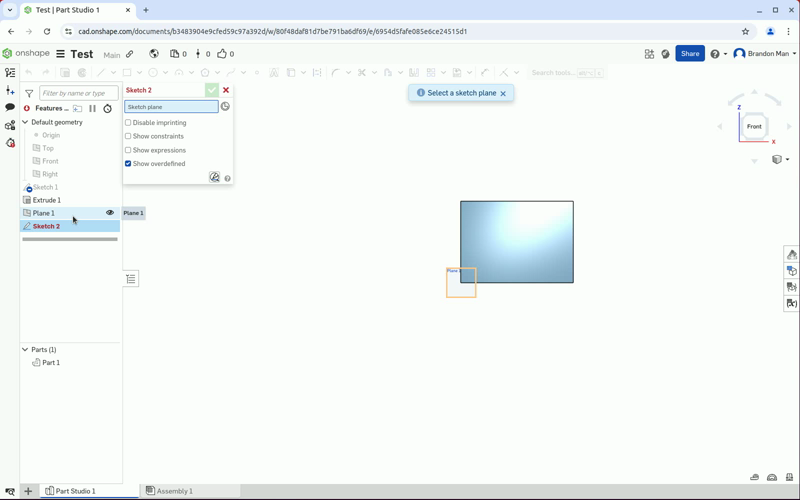
click(73, 215)
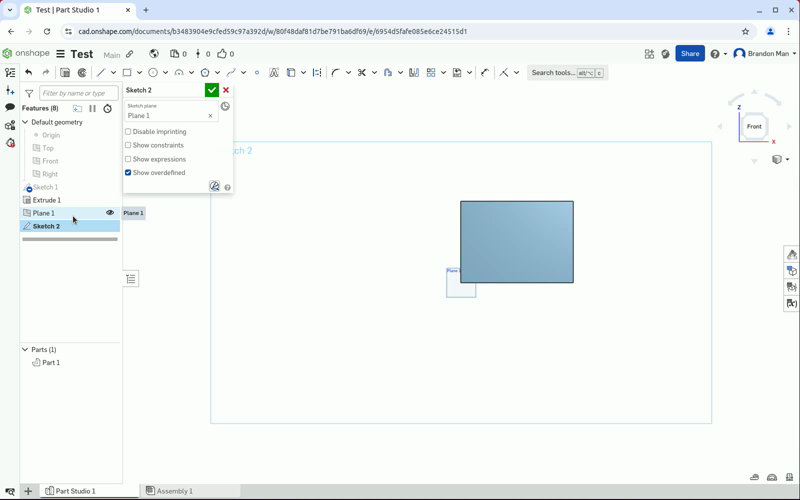
mouse_move(73, 352)
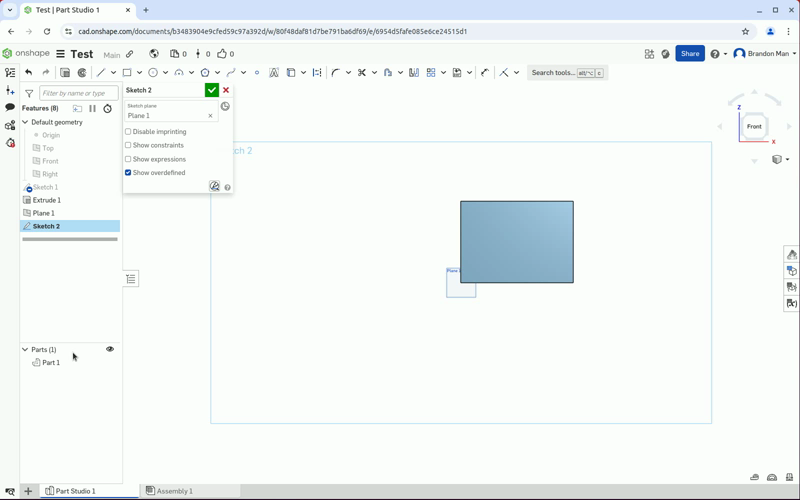
key(y)
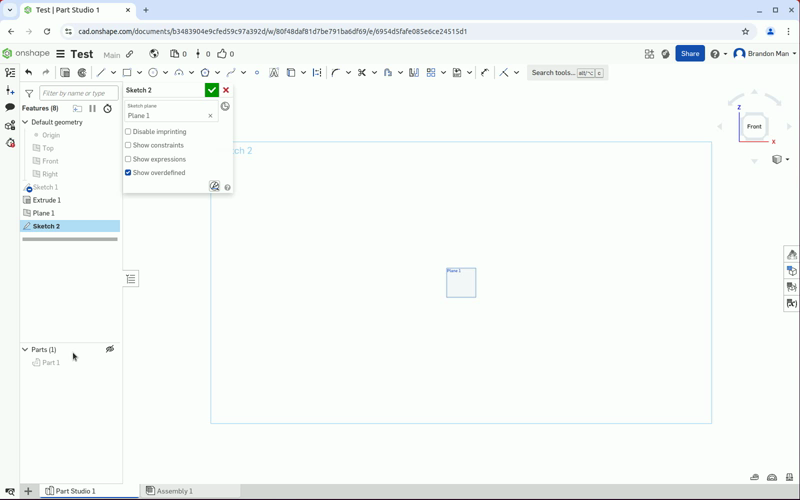
key(l)
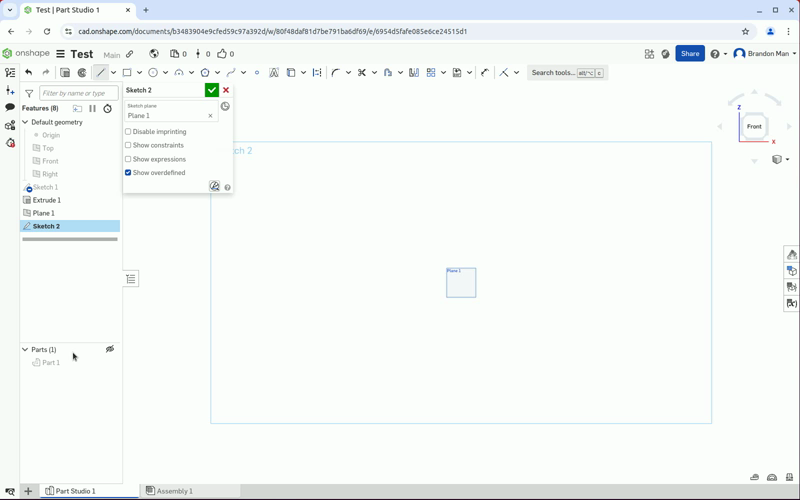
key_down(shift)
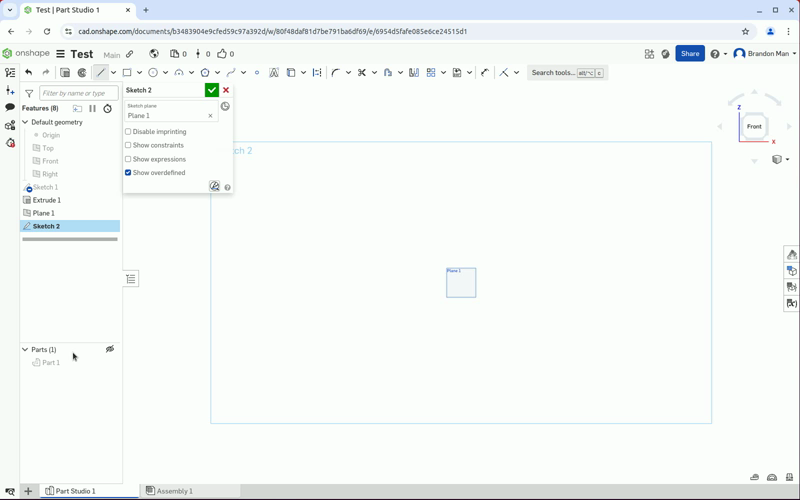
mouse_move(464, 279)
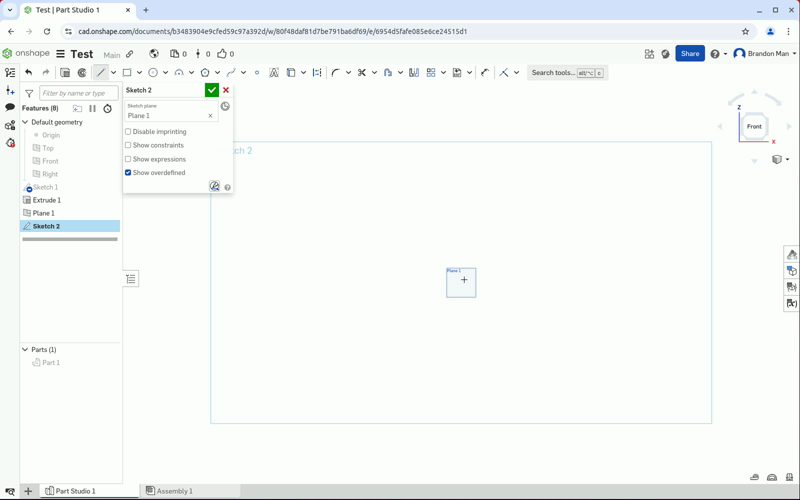
click(464, 279)
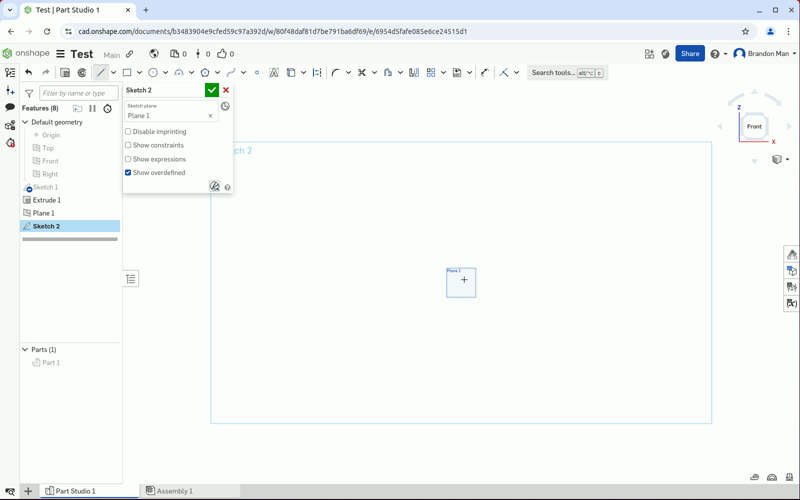
key_up(shift)
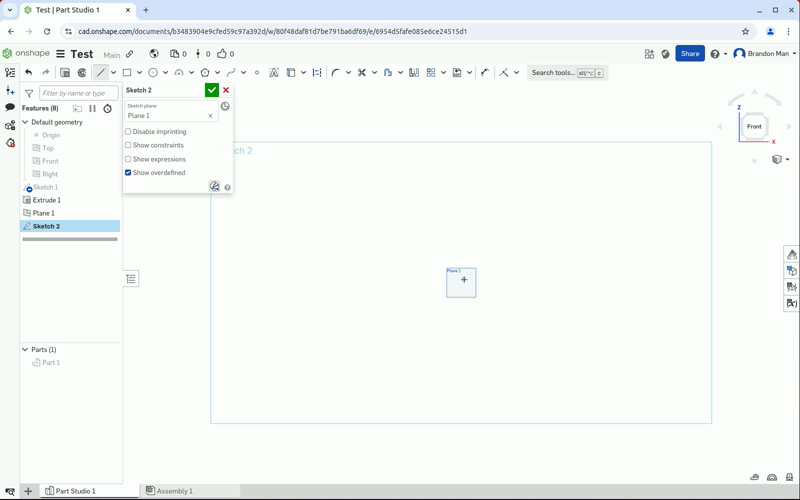
key_down(shift)
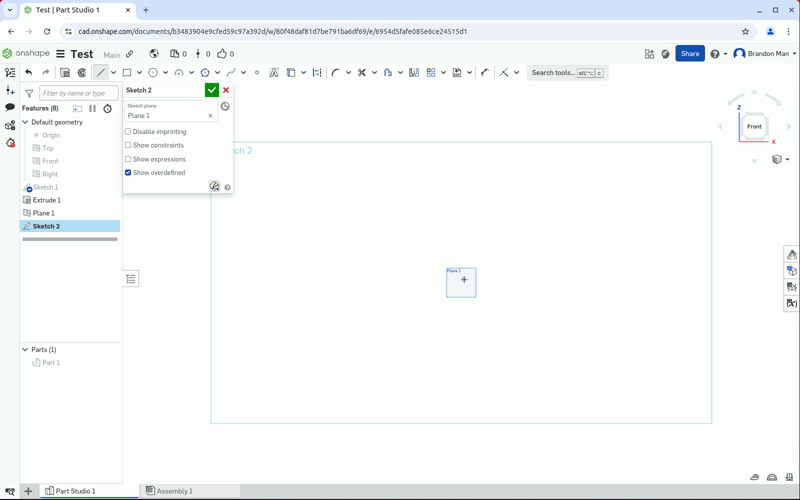
mouse_move(568, 279)
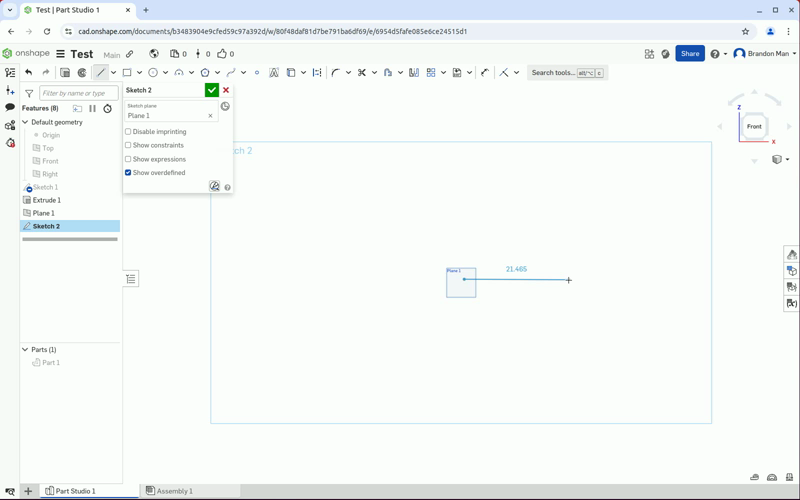
click(568, 279)
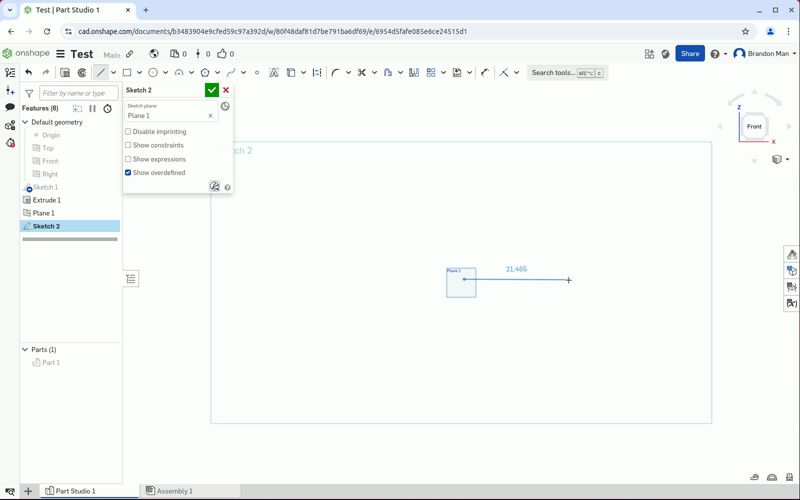
key_up(shift)
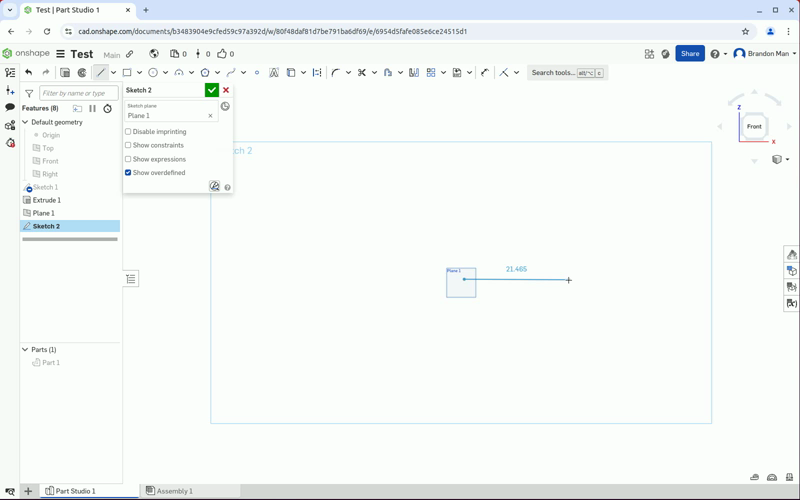
key_down(shift)
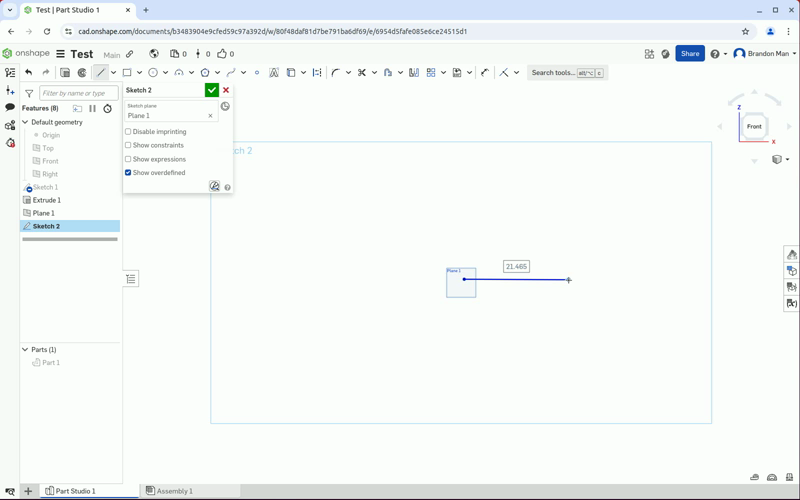
mouse_move(568, 205)
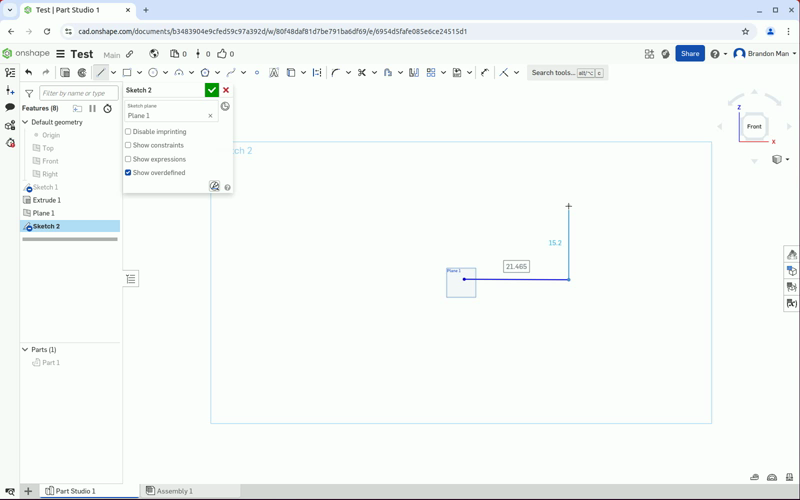
click(568, 205)
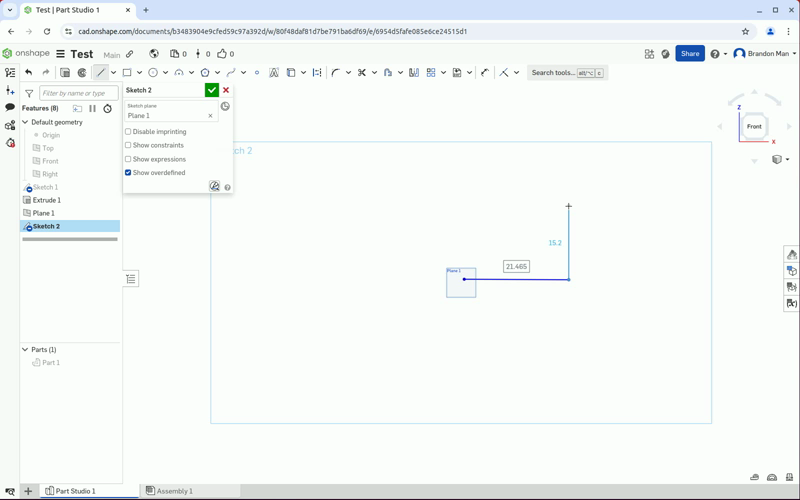
key_up(shift)
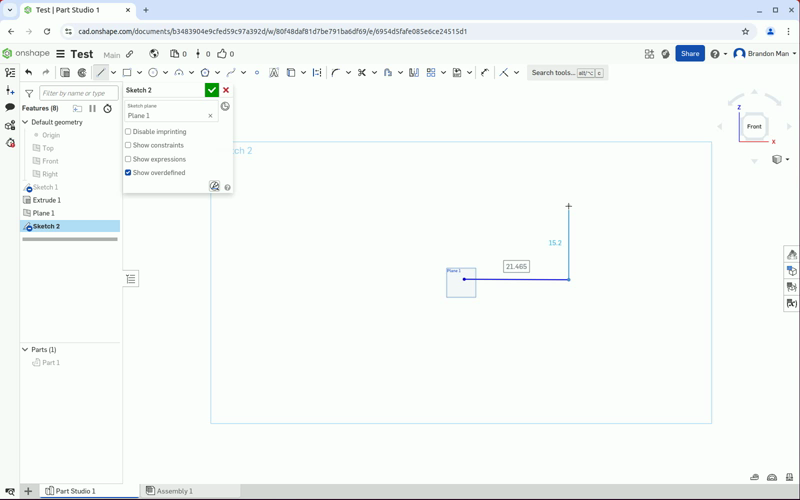
key_down(shift)
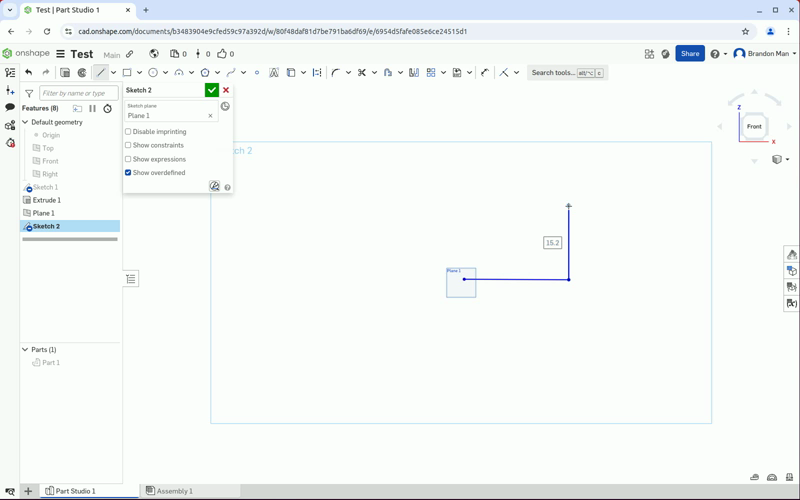
mouse_move(464, 205)
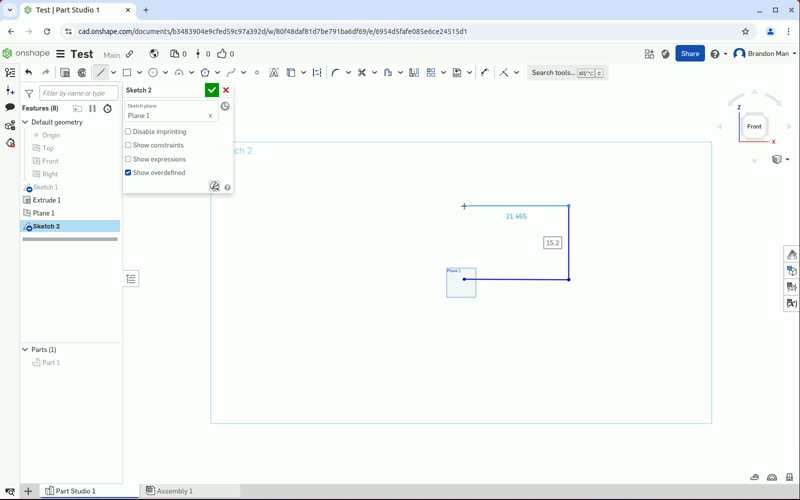
click(464, 205)
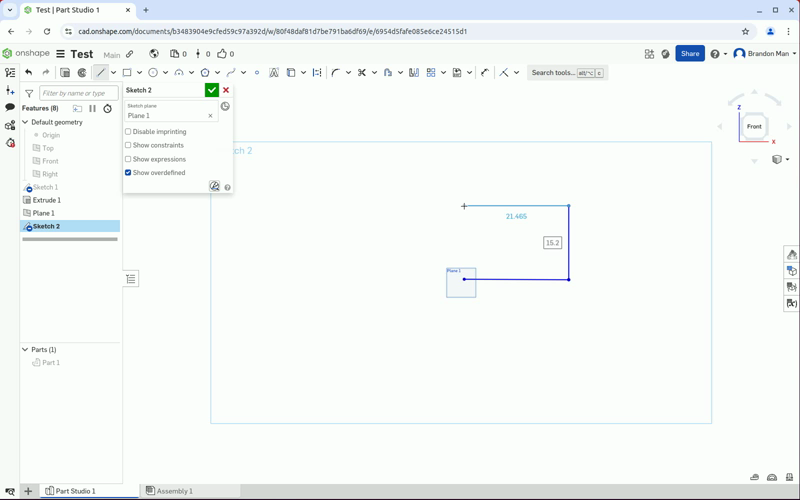
key_up(shift)
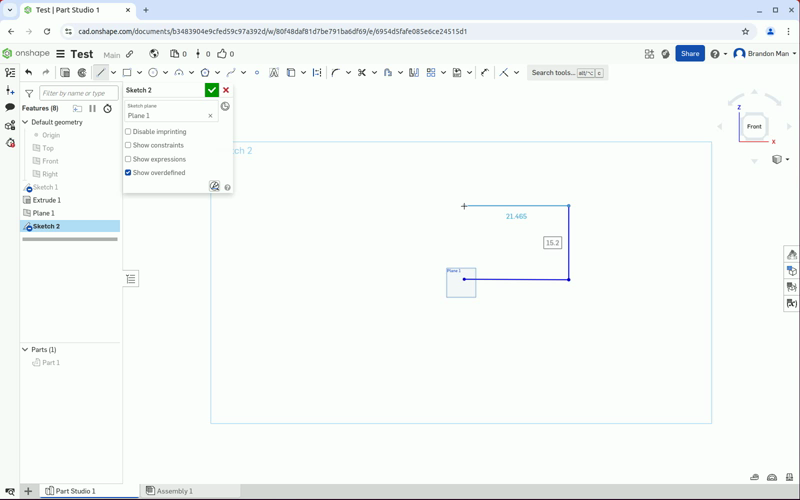
key_down(shift)
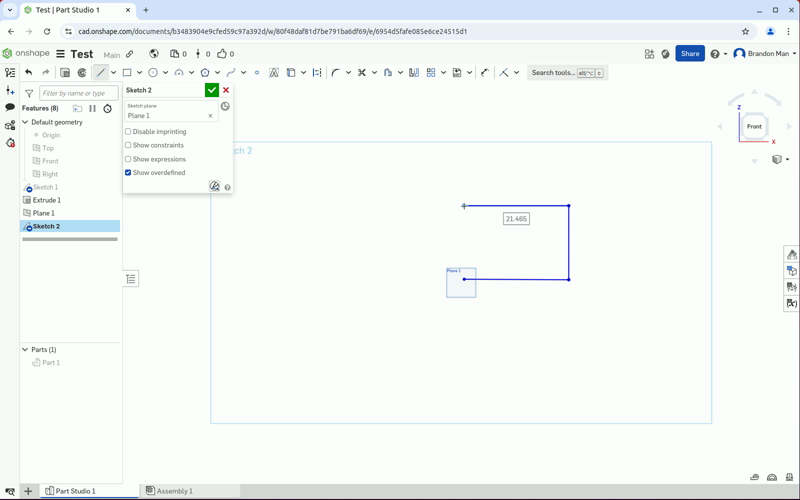
mouse_move(464, 279)
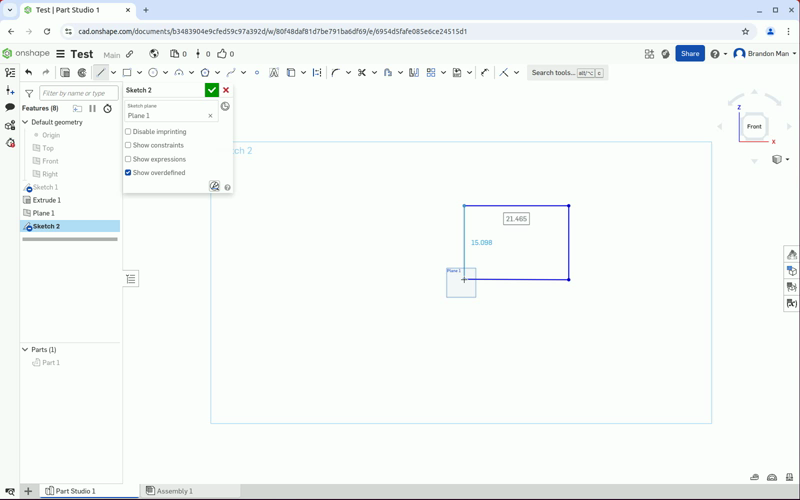
key_up(shift)
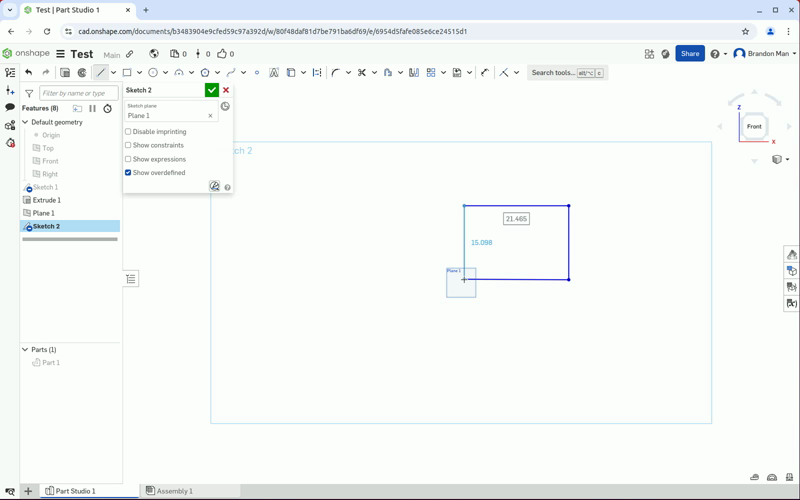
click(464, 279)
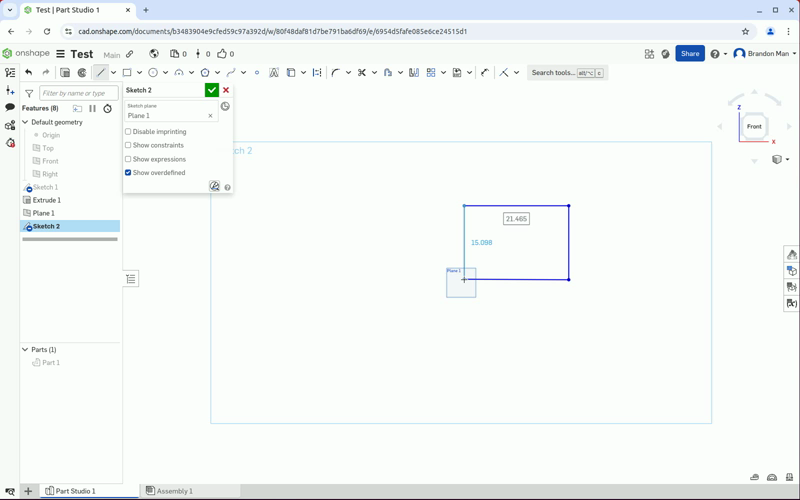
key(esc)
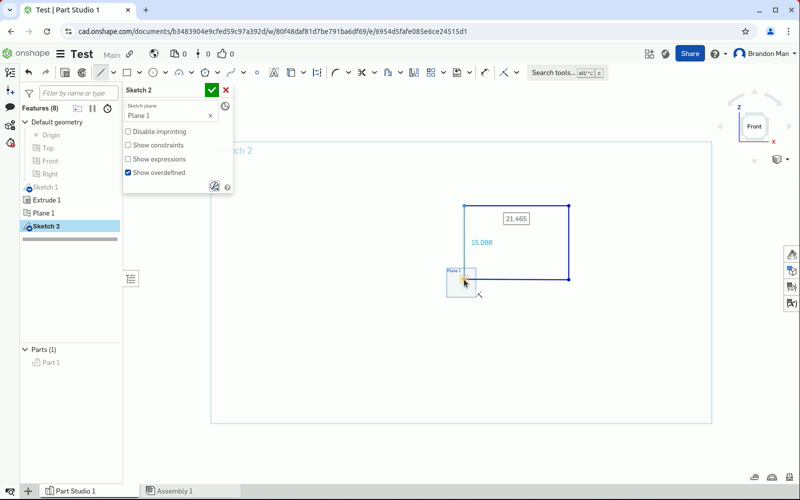
mouse_move(514, 218)
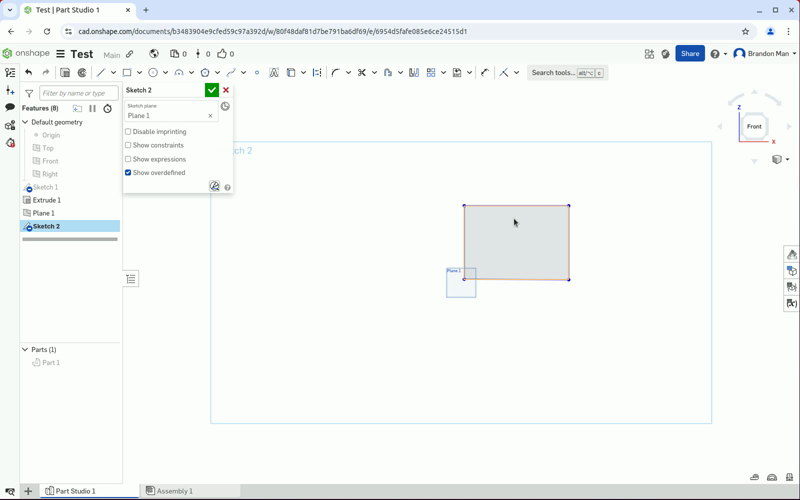
click(514, 218)
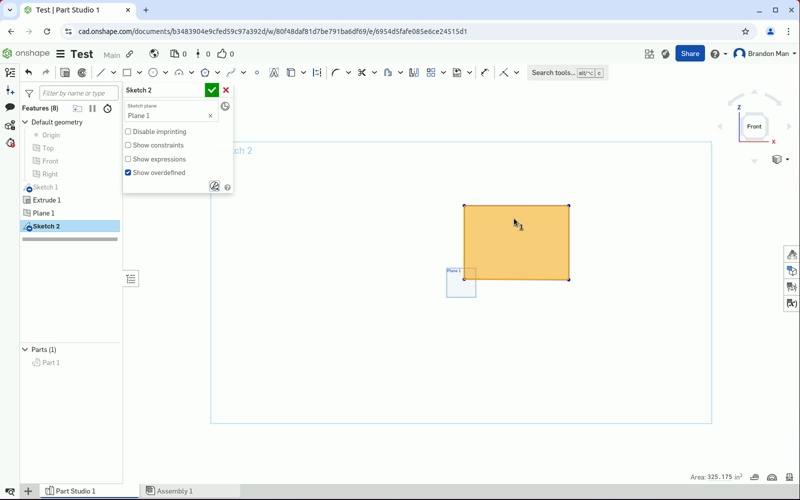
mouse_move(73, 352)
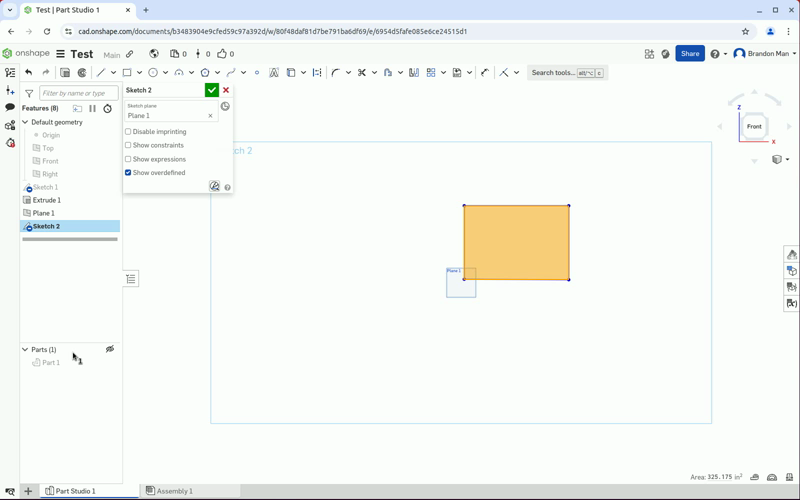
key(shift+y)
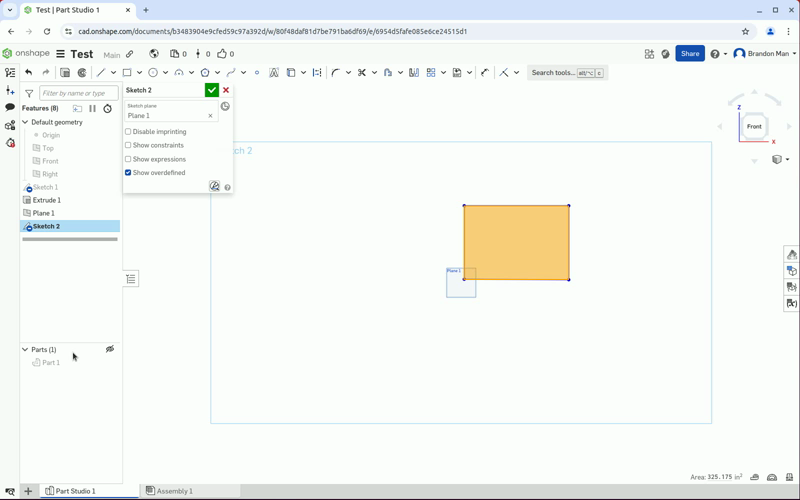
key(shift+e)
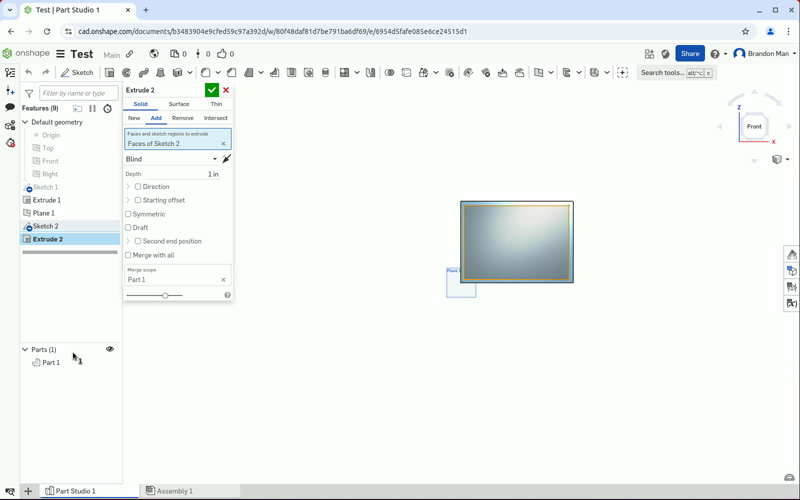
mouse_move(143, 106)
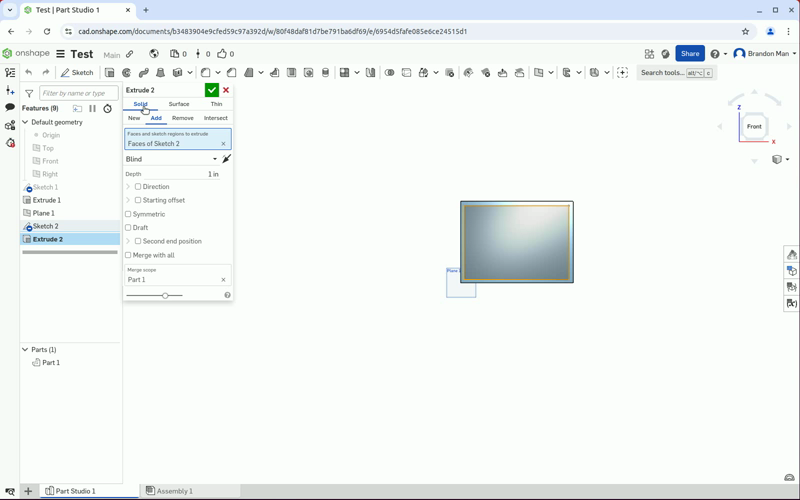
click(143, 106)
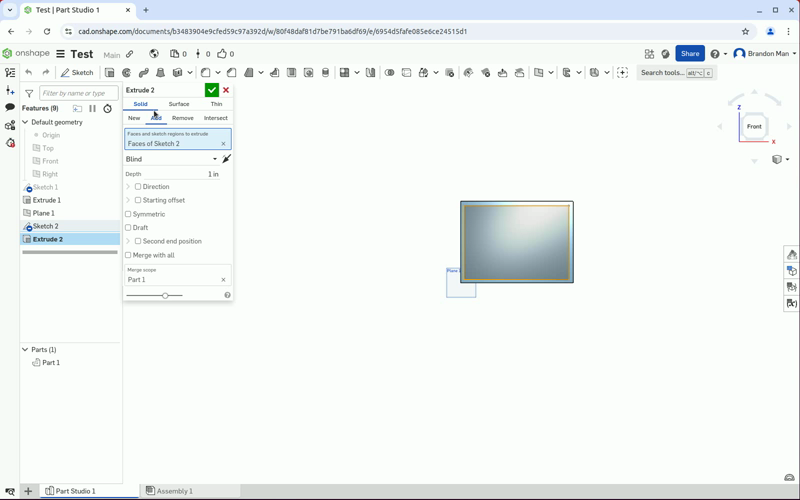
mouse_move(186, 120)
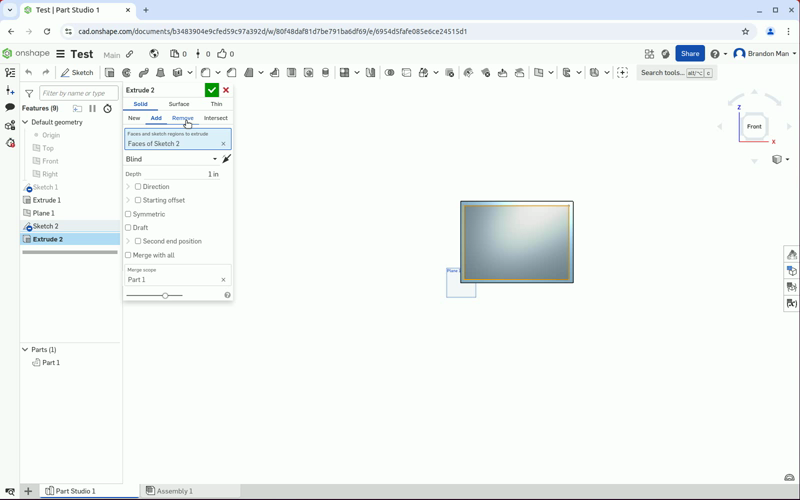
click(186, 120)
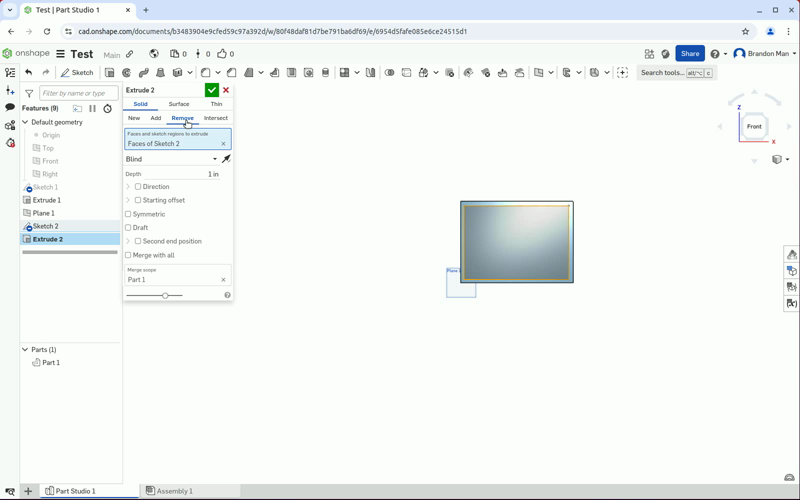
key(tab, 4)
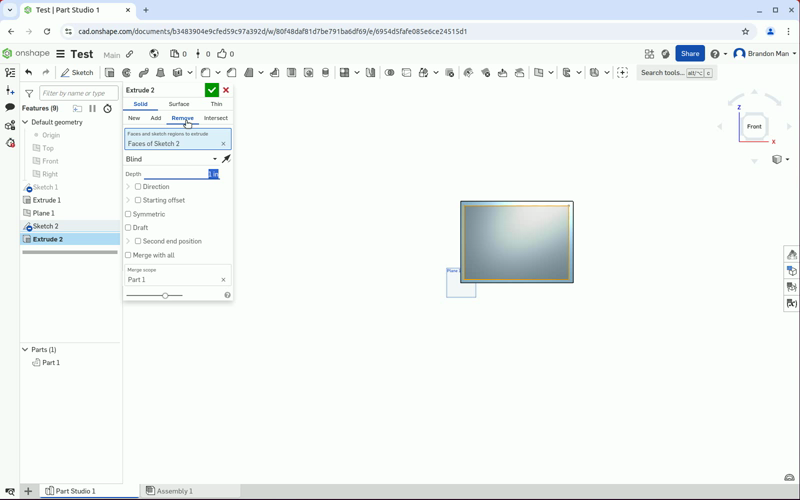
text(0.481)
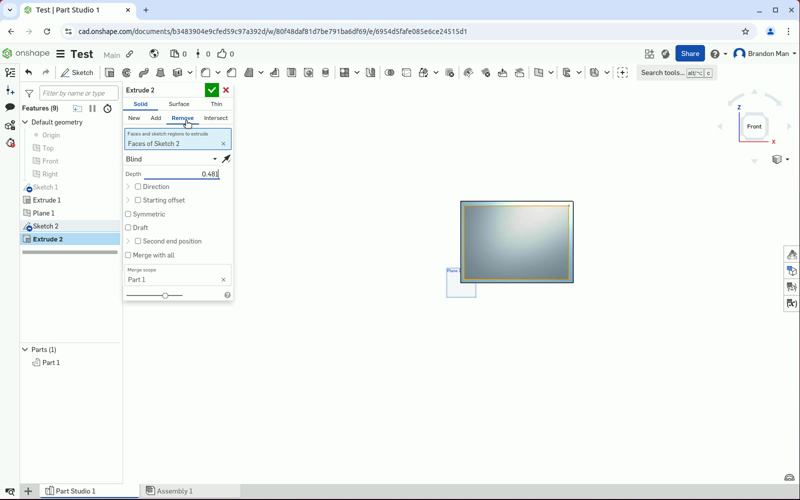
key(tab, 6)
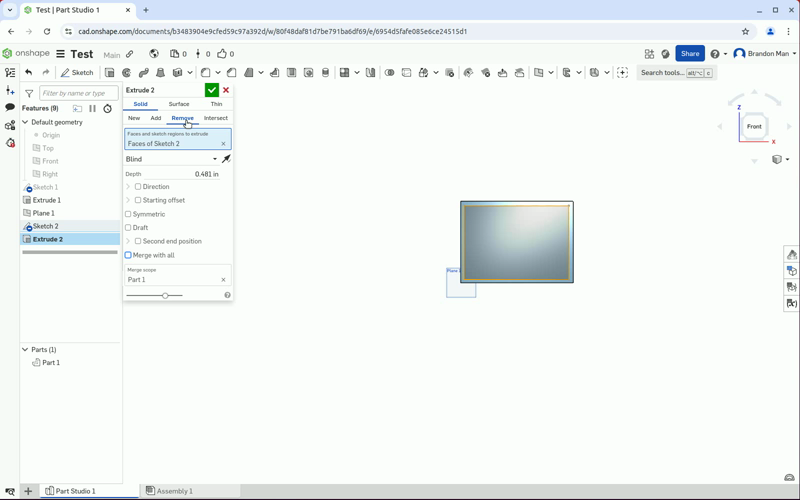
key(space)
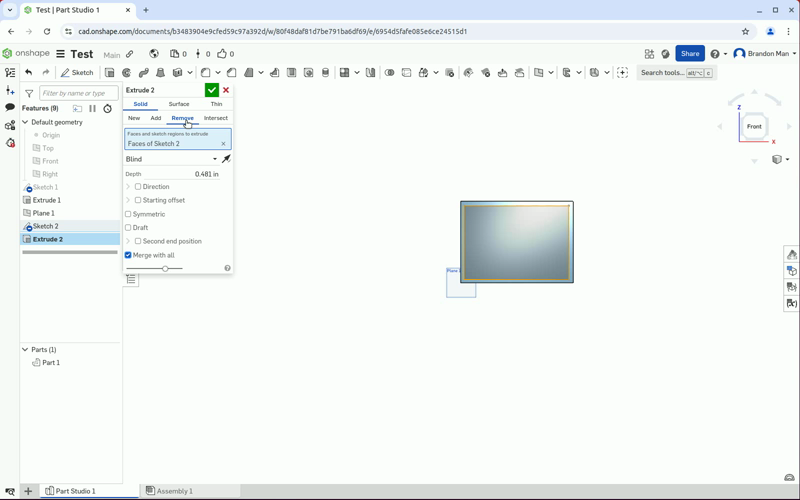
key(enter)
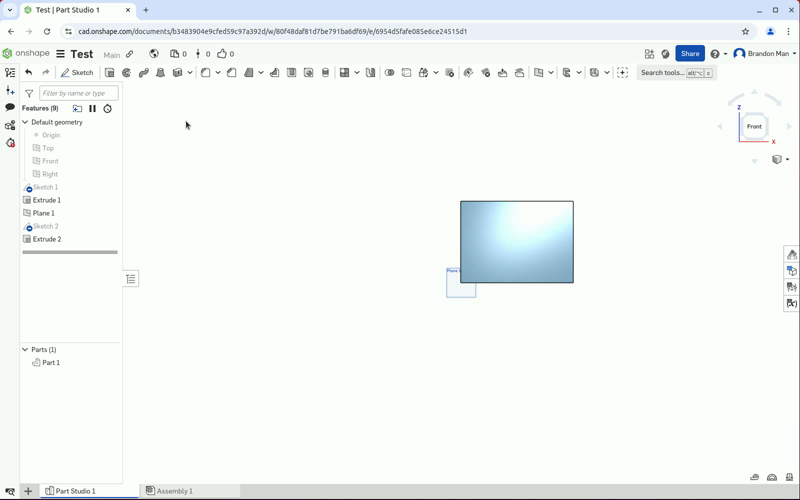
key(shift+h)
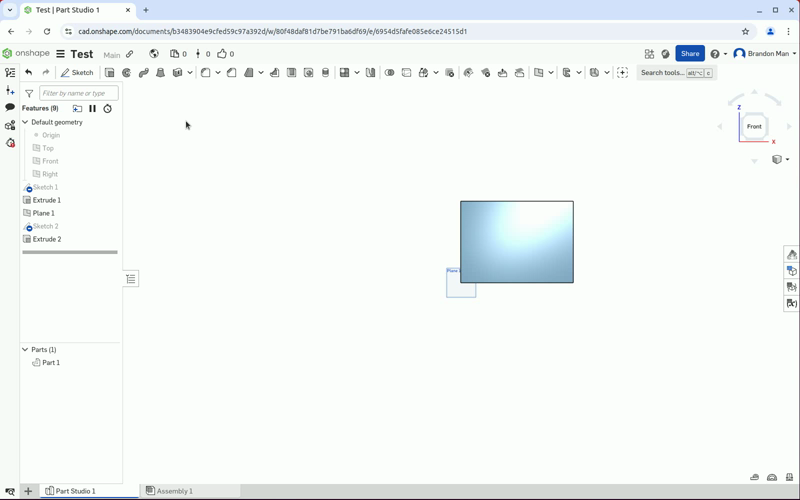
key(shift+h)
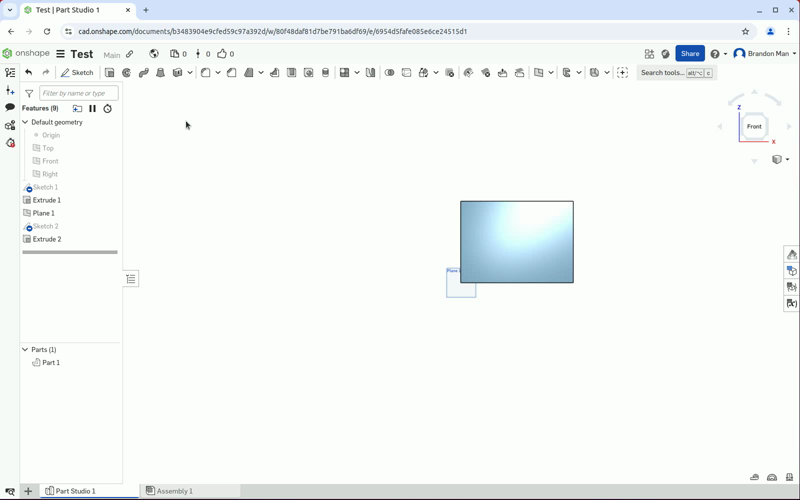
mouse_move(73, 189)
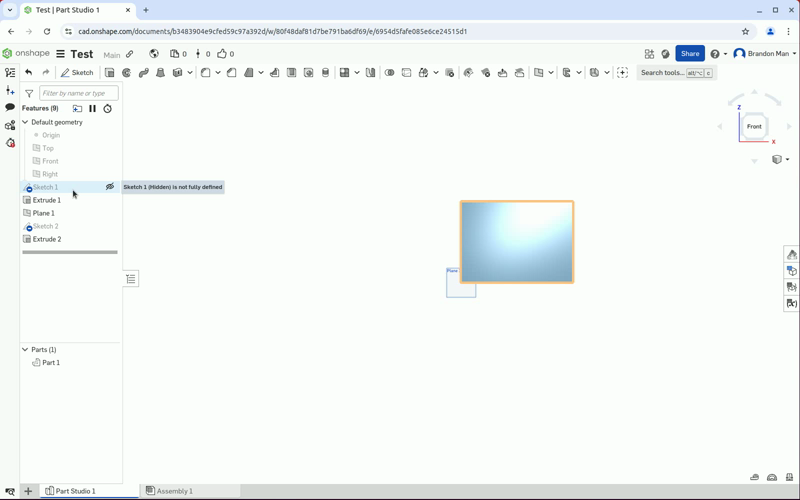
click(73, 189)
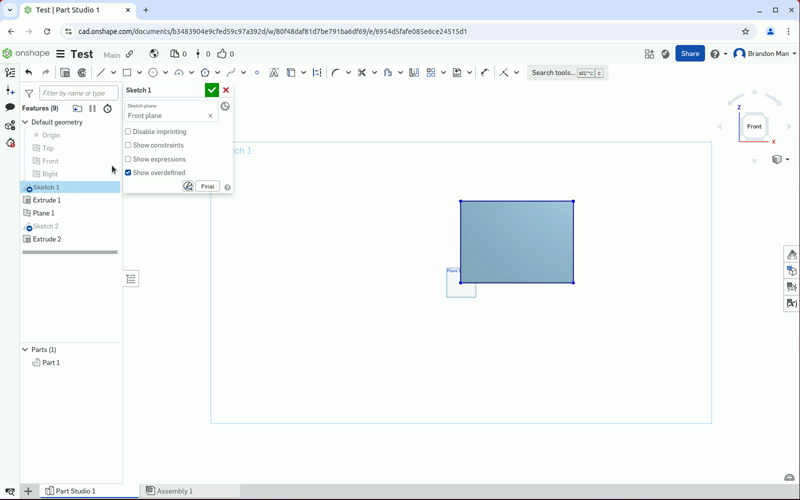
mouse_move(229, 92)
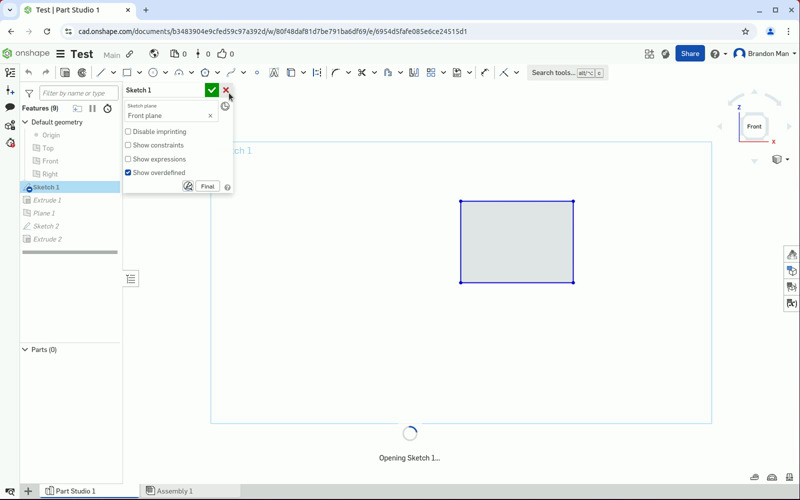
click(229, 92)
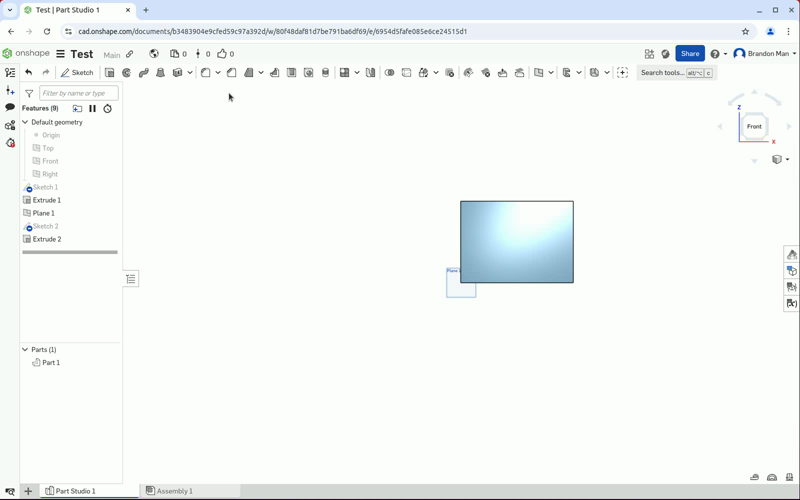
mouse_move(541, 75)
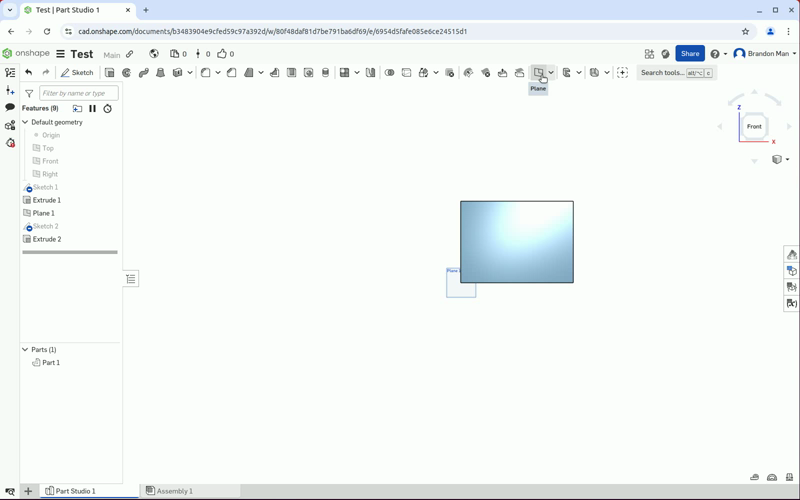
click(541, 75)
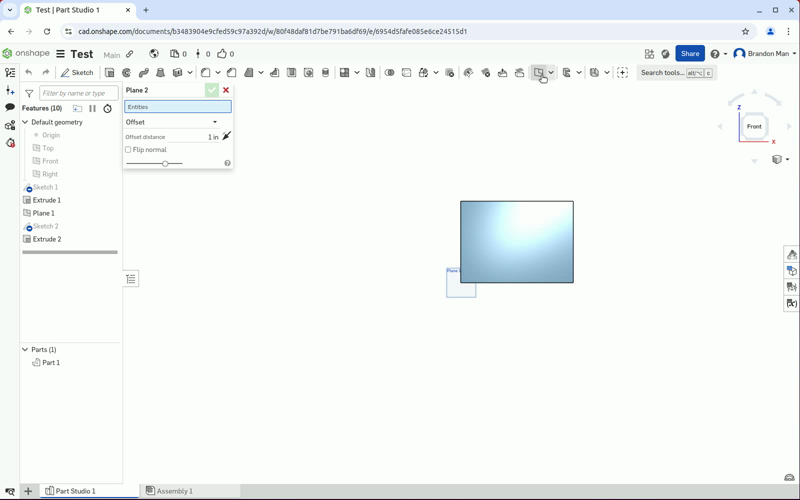
mouse_move(73, 163)
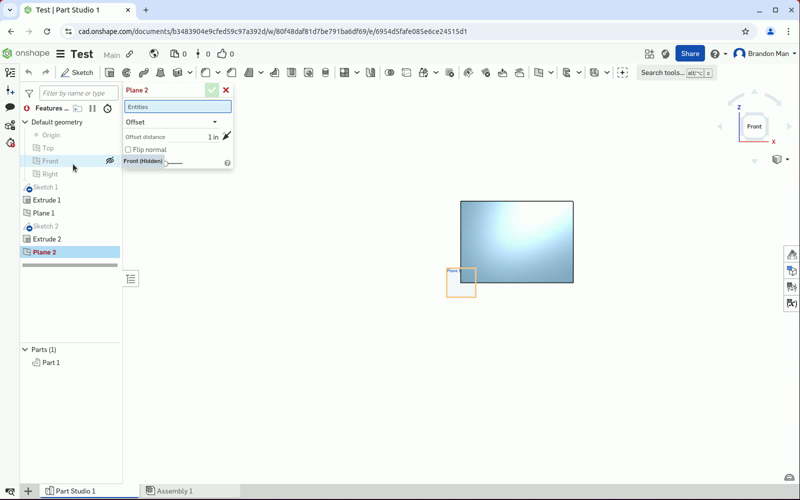
click(73, 163)
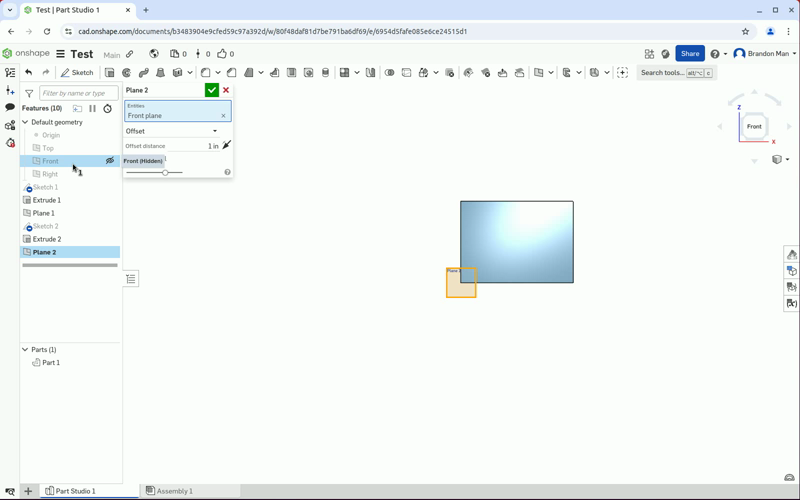
key(tab, 2)
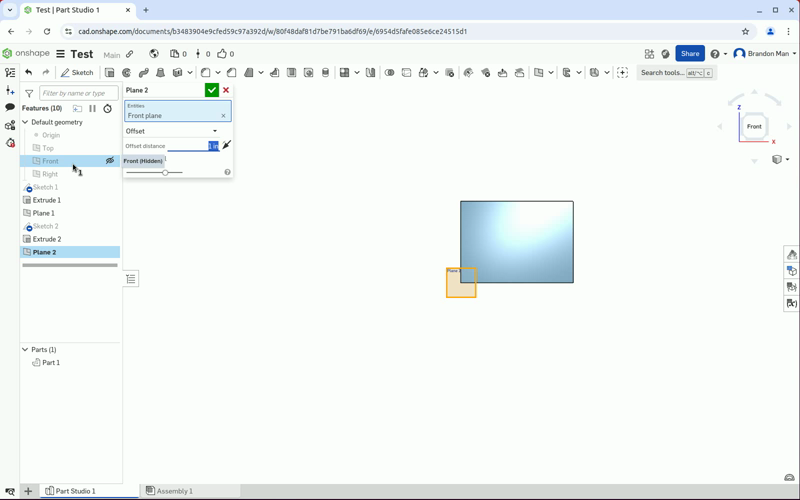
text(0.709)
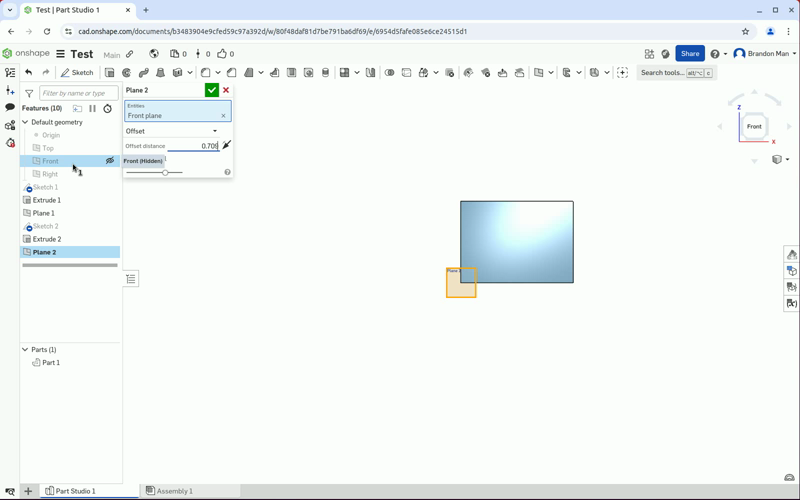
key(enter, 2)
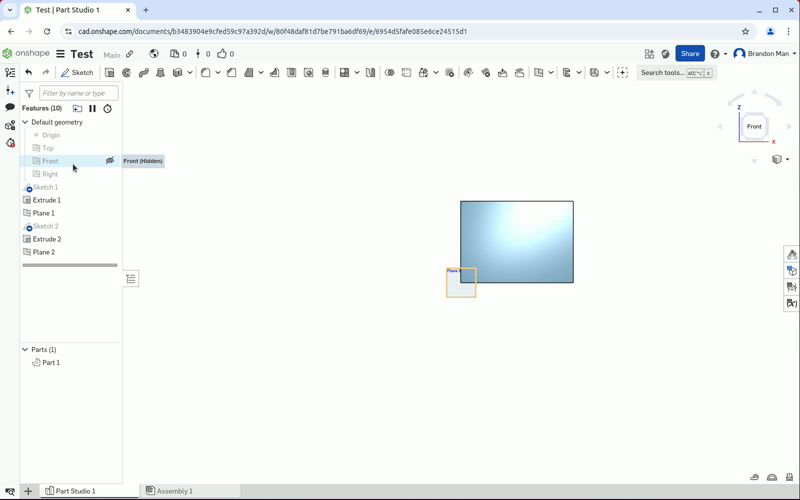
key(shift+s)
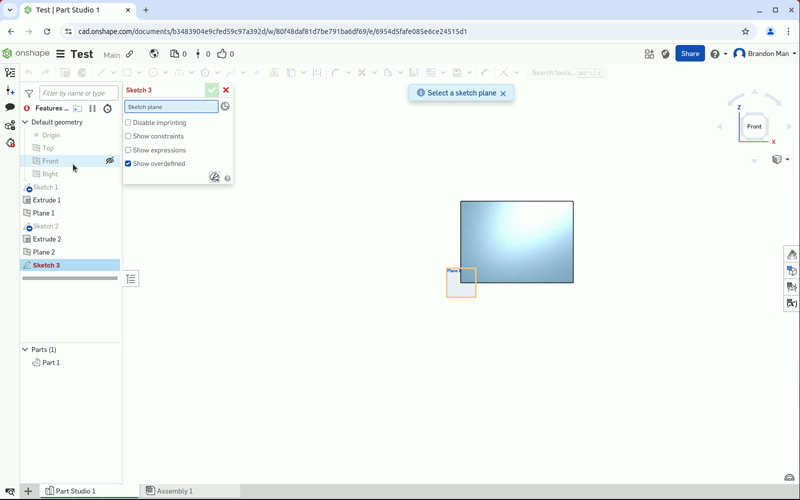
mouse_move(73, 254)
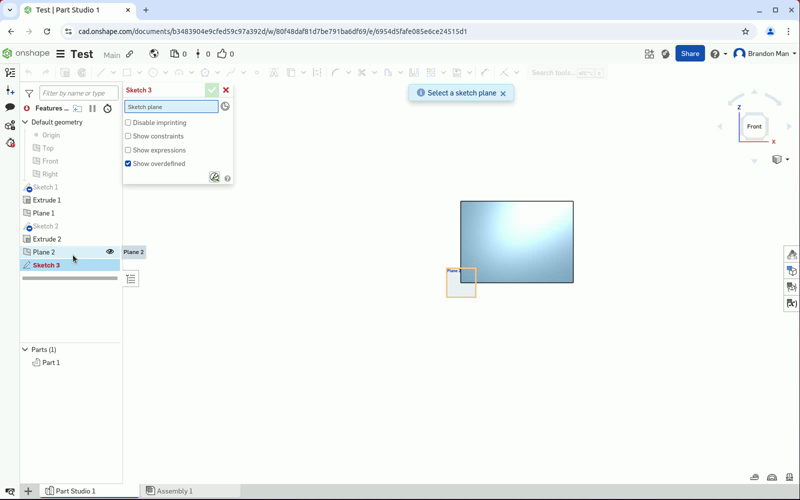
click(73, 254)
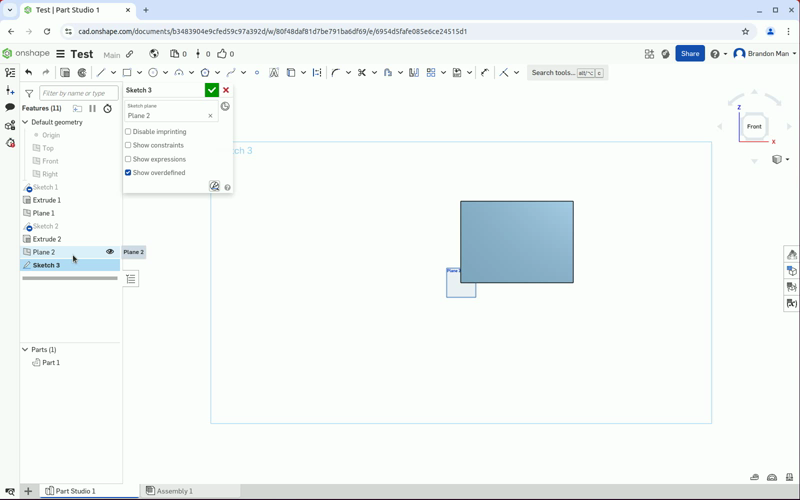
mouse_move(73, 352)
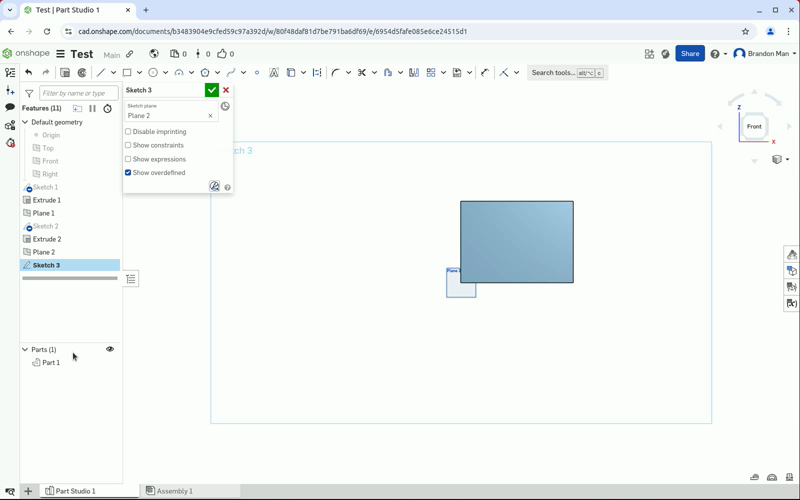
key(y)
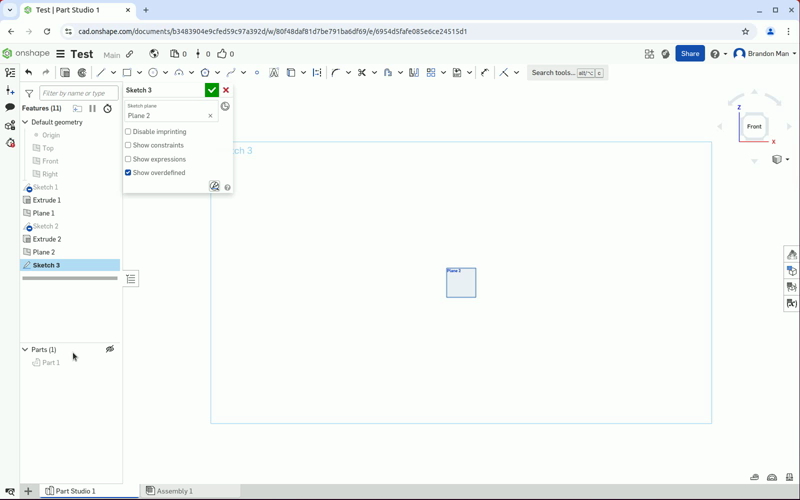
key(l)
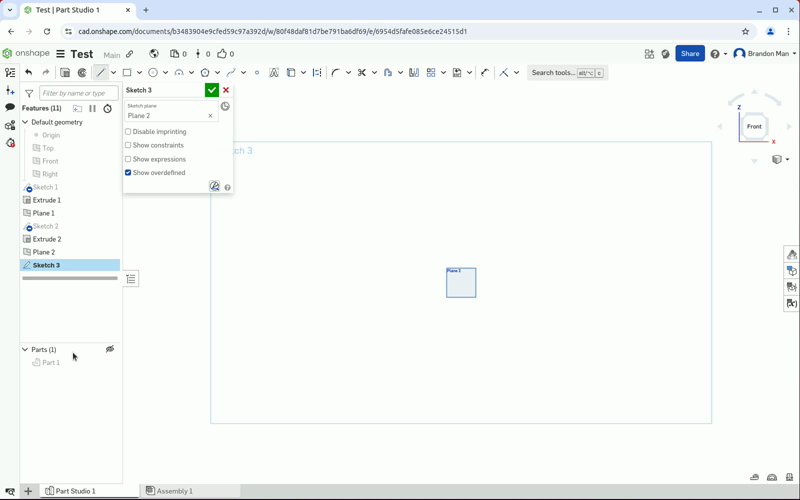
key_down(shift)
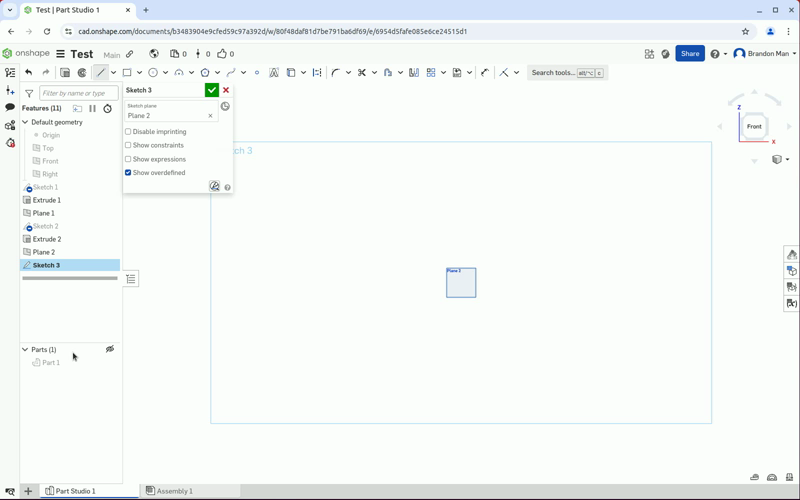
mouse_move(464, 279)
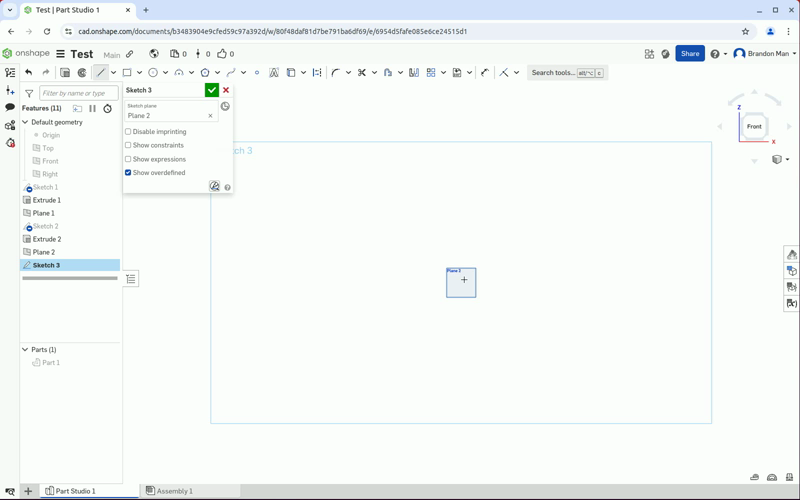
click(464, 279)
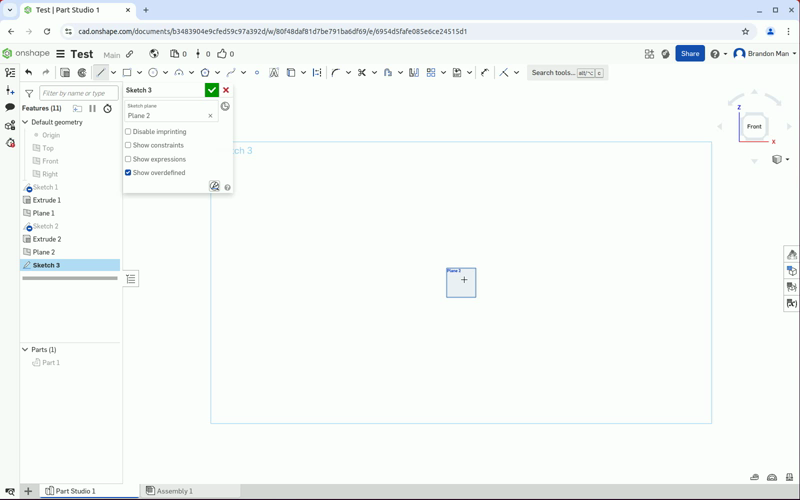
key_up(shift)
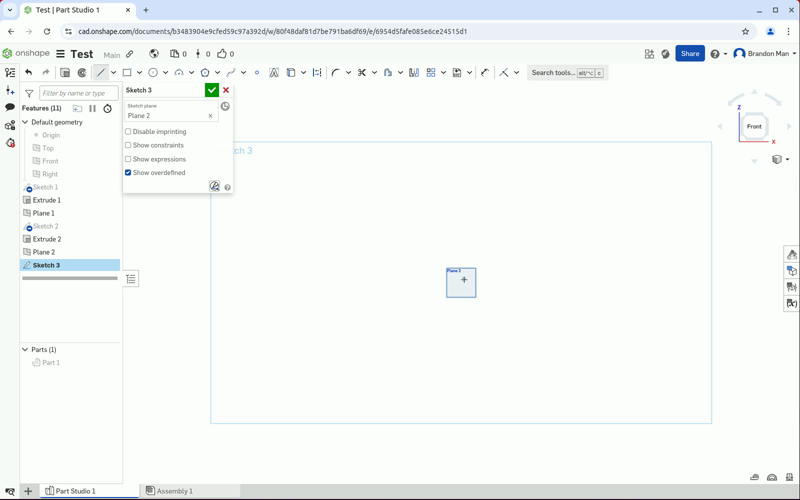
key_down(shift)
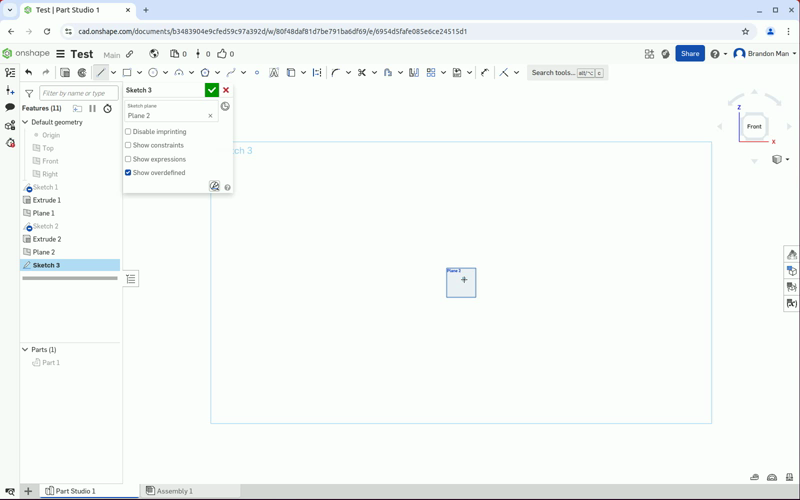
mouse_move(568, 279)
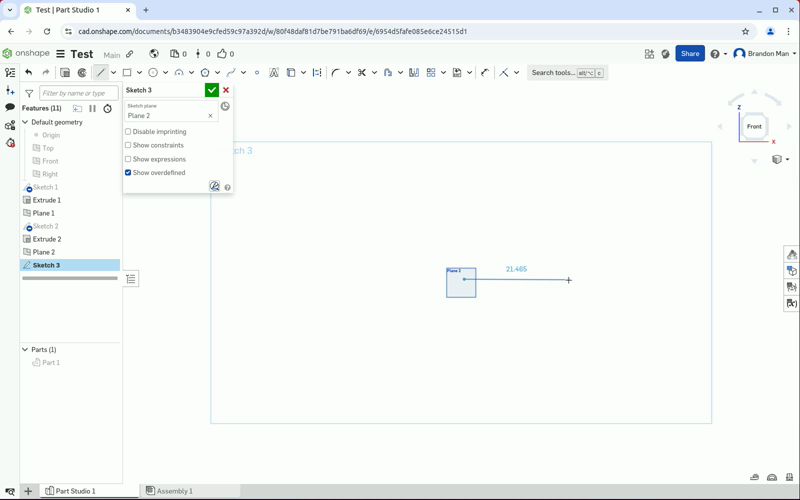
click(568, 279)
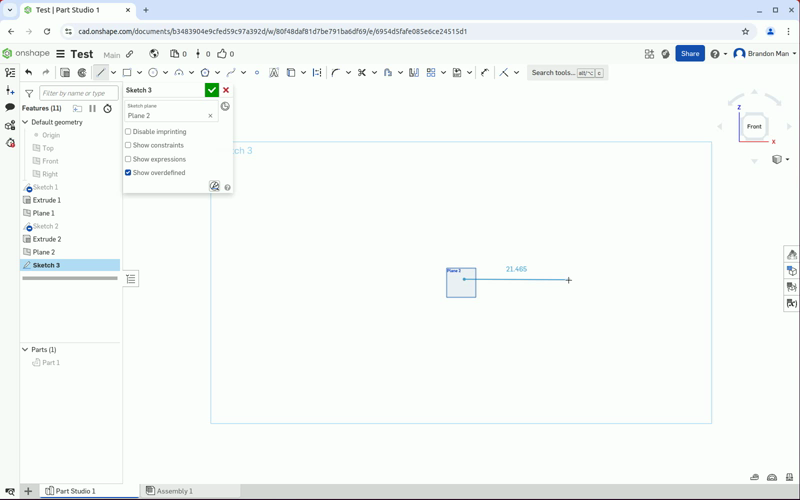
key_up(shift)
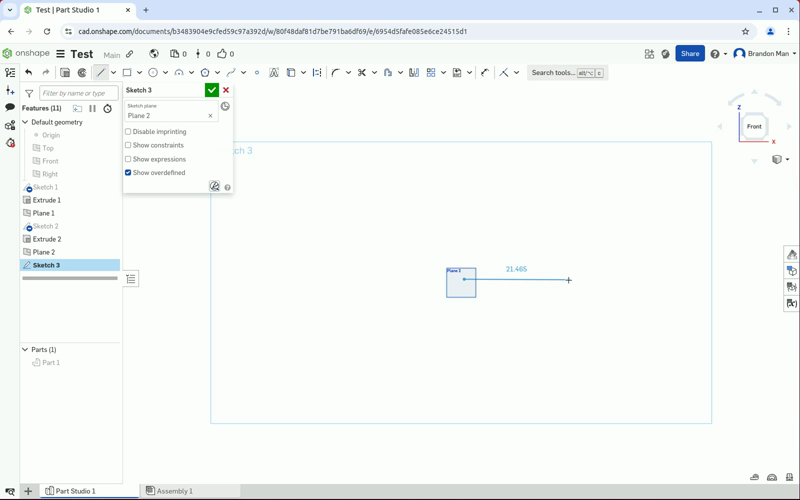
key_down(shift)
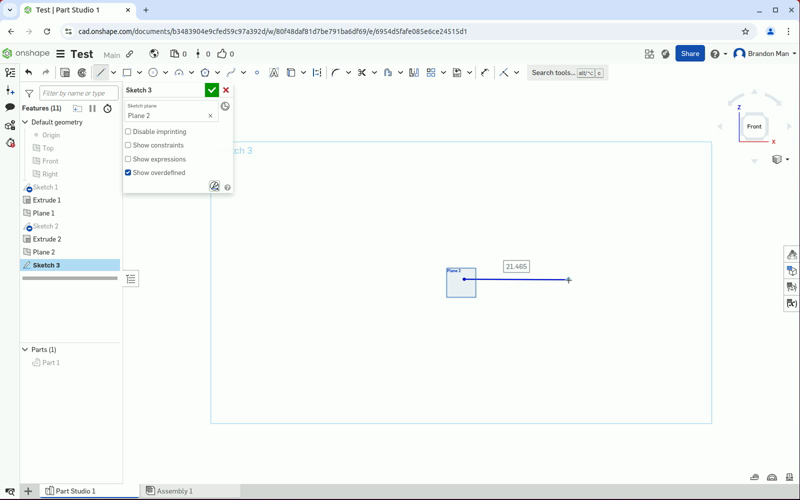
mouse_move(568, 205)
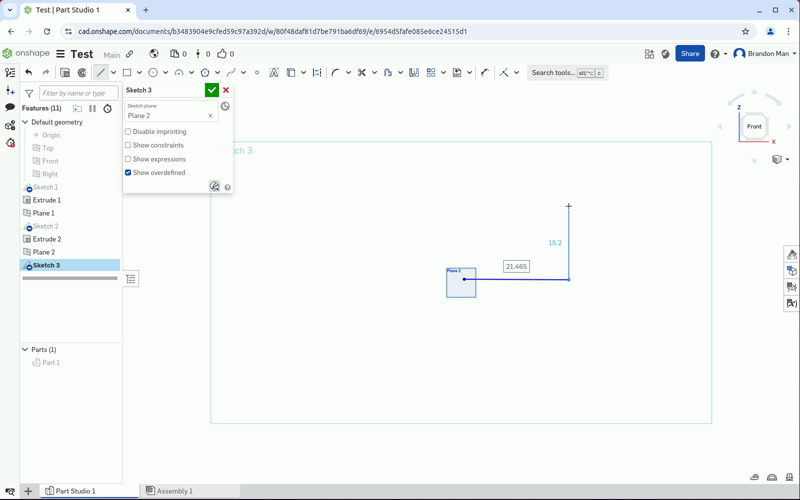
click(568, 205)
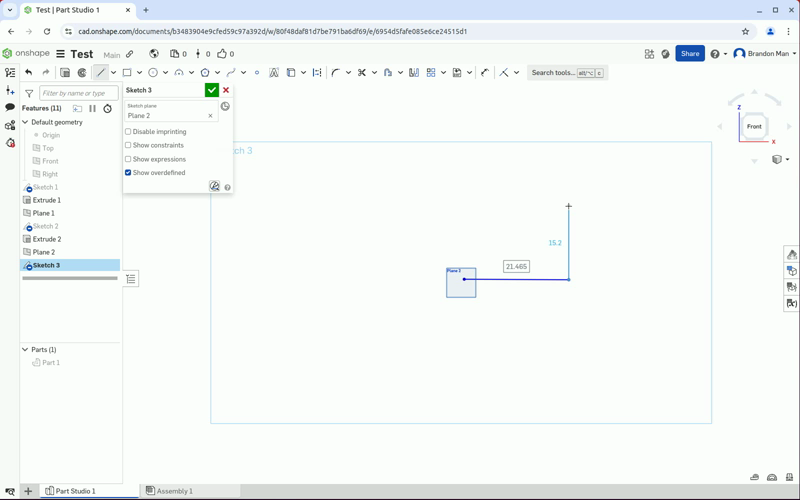
key_up(shift)
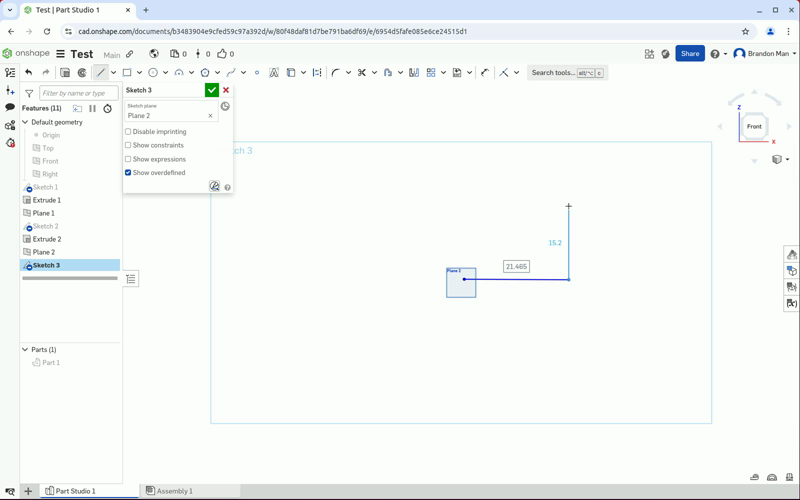
key_down(shift)
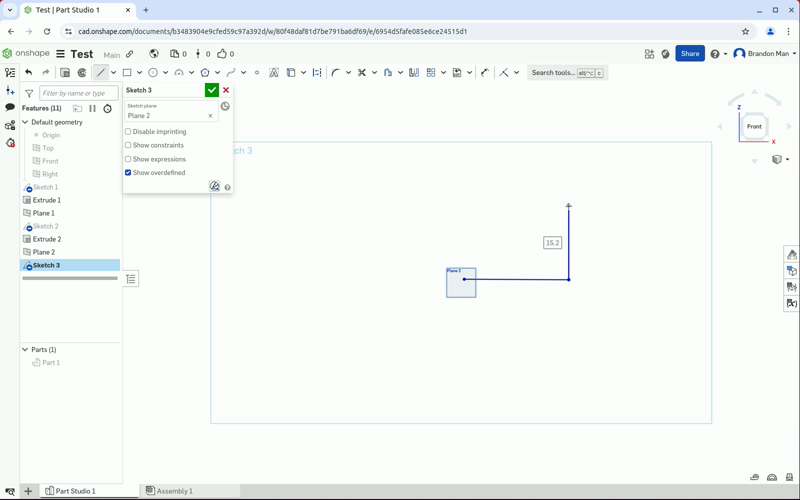
mouse_move(464, 205)
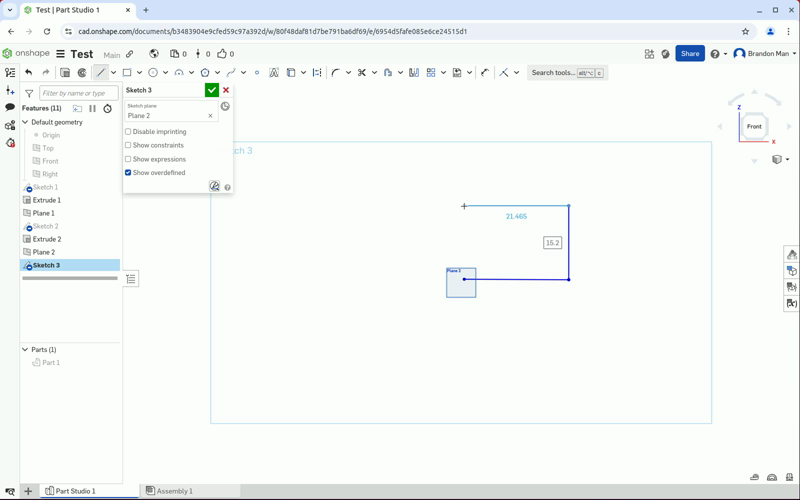
click(464, 205)
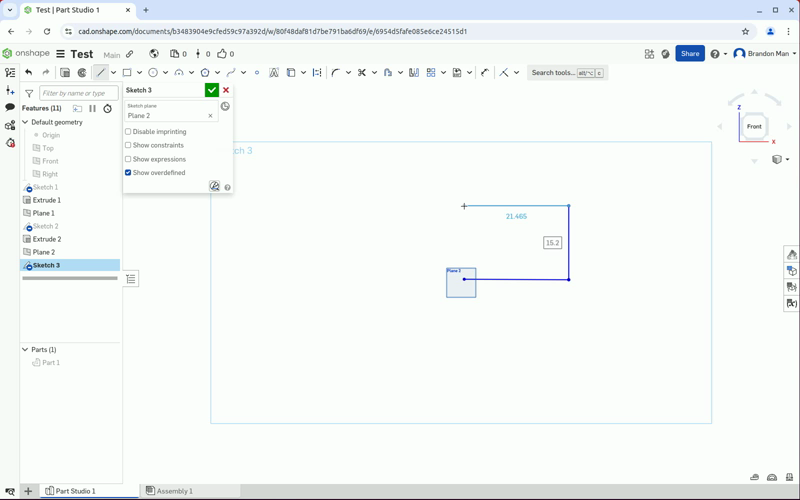
key_up(shift)
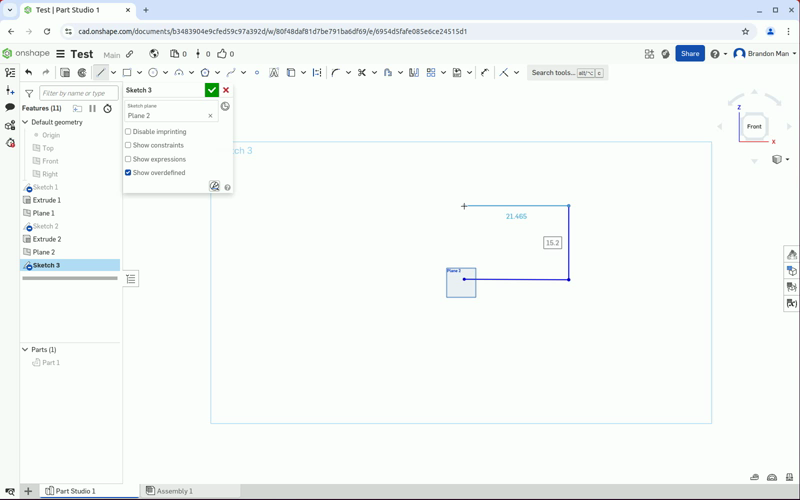
key_down(shift)
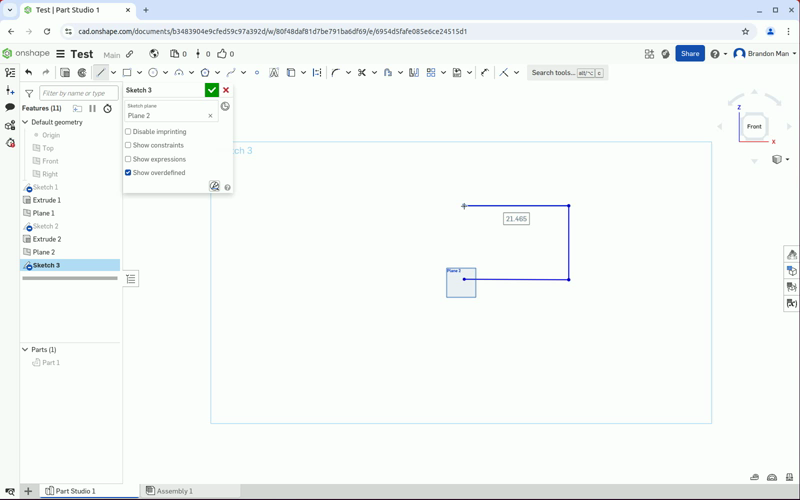
mouse_move(464, 279)
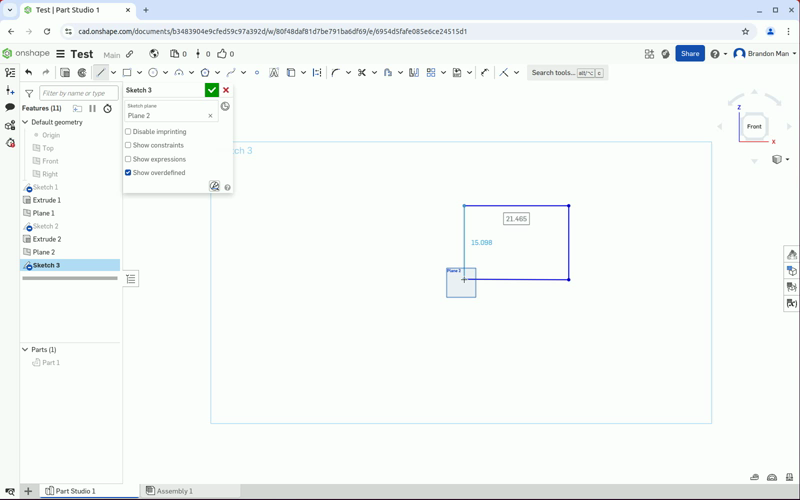
key_up(shift)
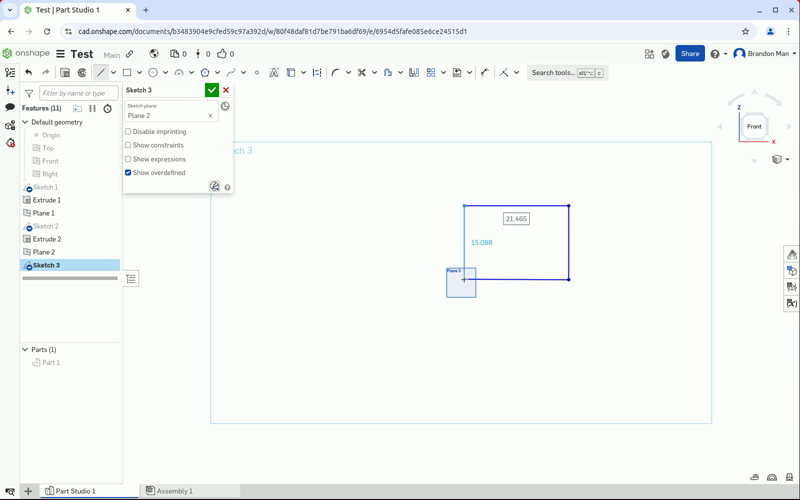
click(464, 279)
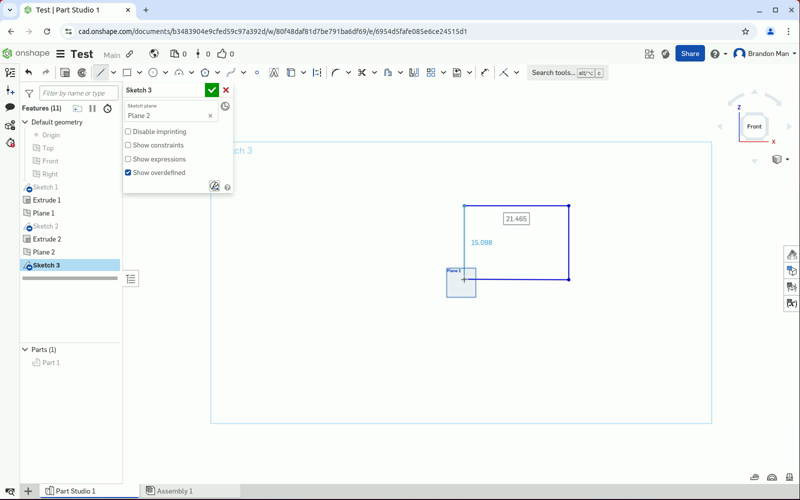
key(esc)
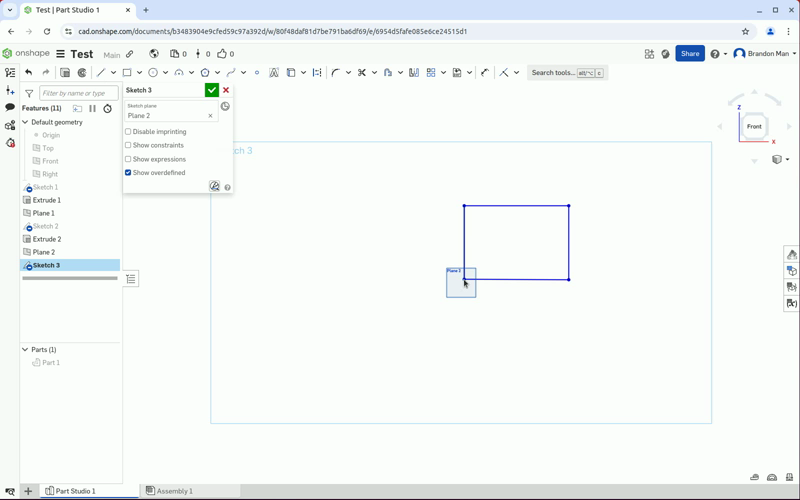
mouse_move(519, 233)
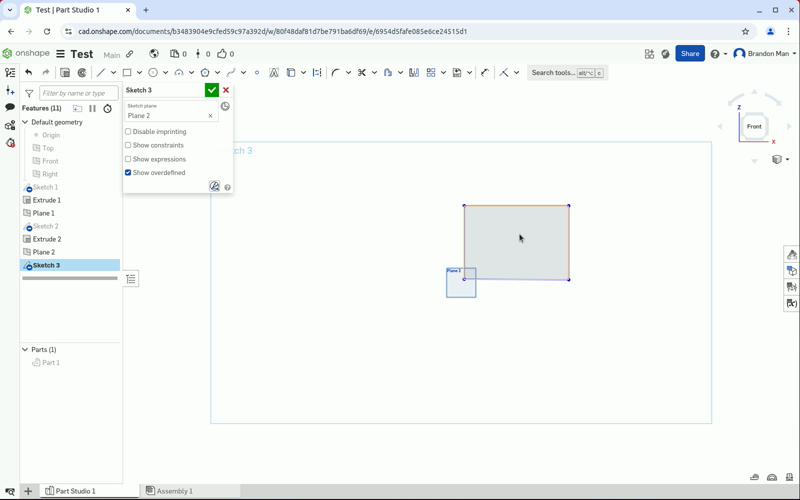
click(519, 233)
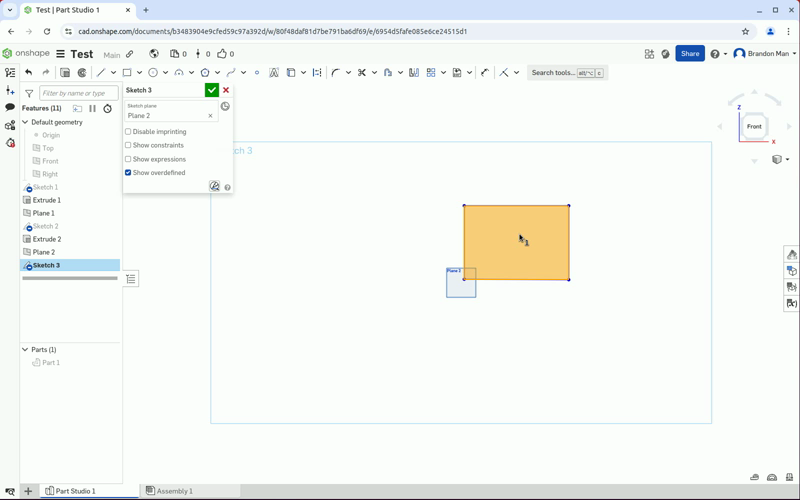
mouse_move(73, 352)
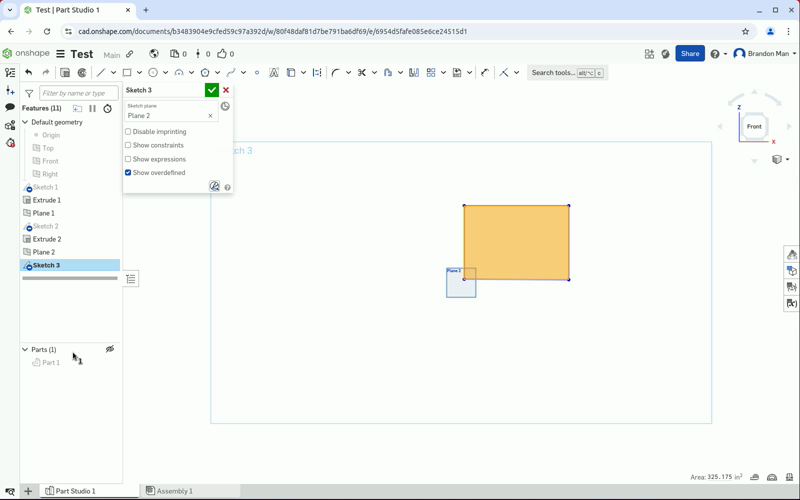
key(shift+y)
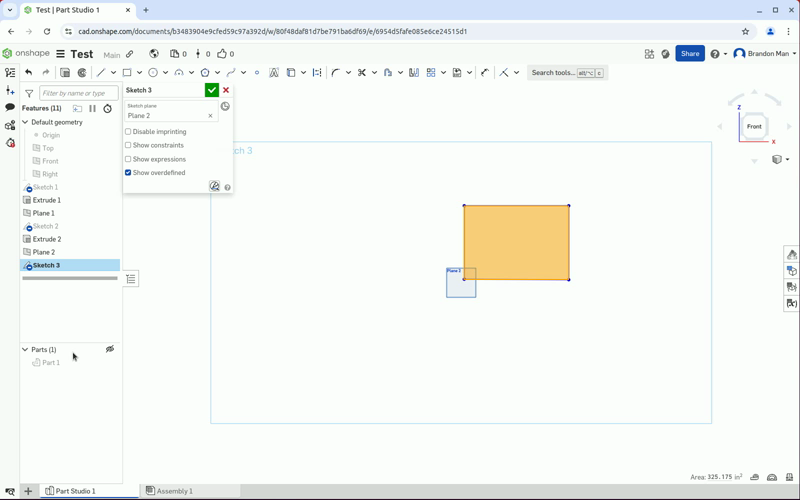
key(shift+e)
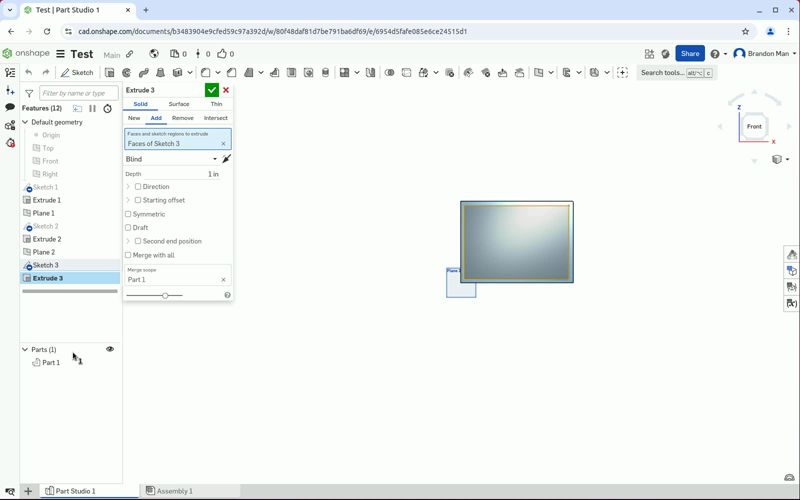
mouse_move(143, 106)
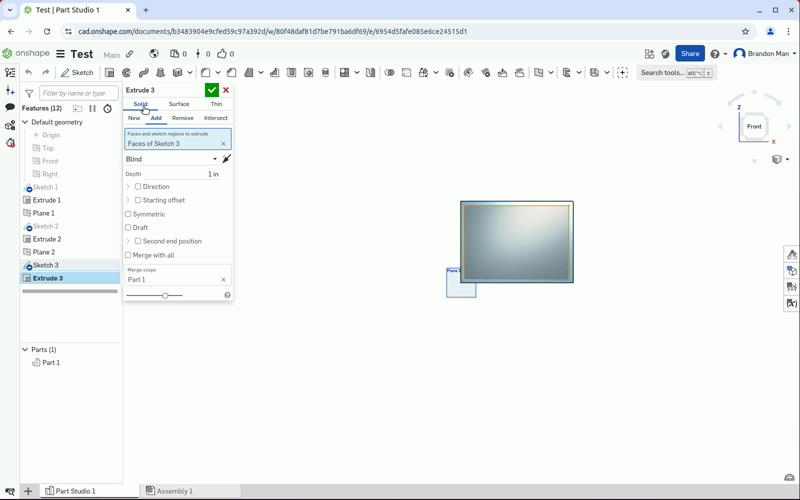
click(143, 106)
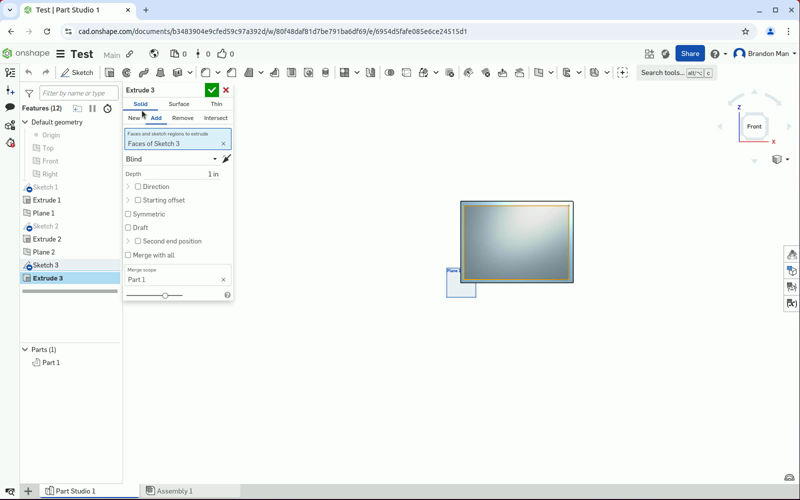
mouse_move(137, 120)
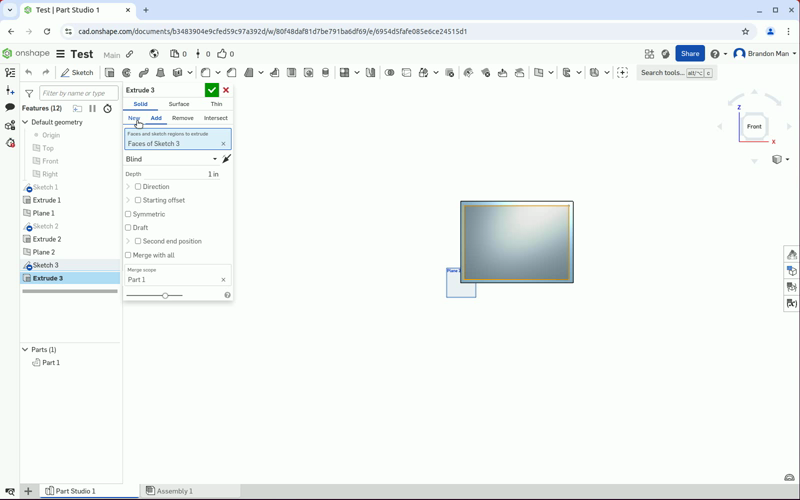
click(137, 120)
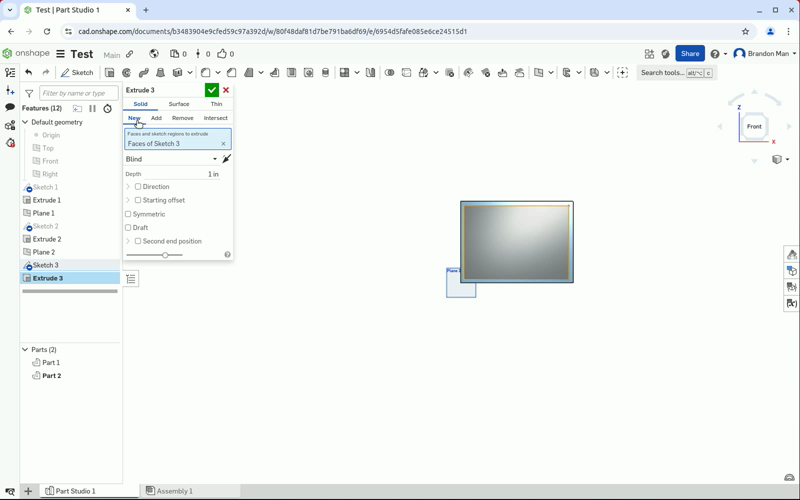
key(tab, 4)
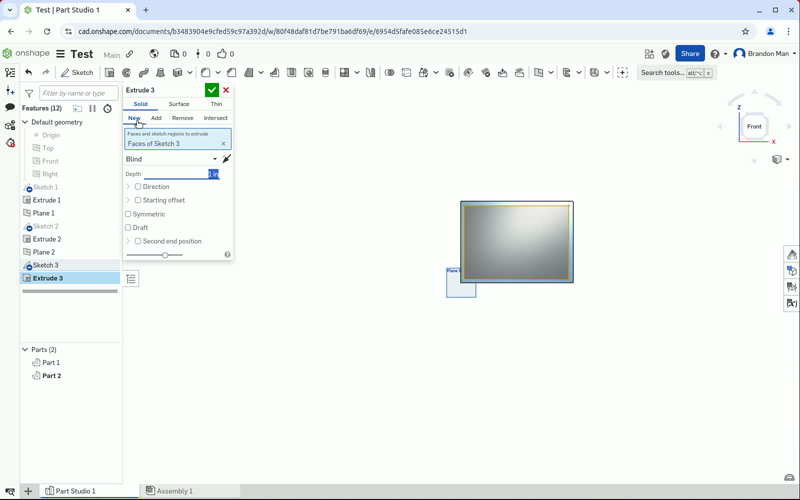
text(0.241)
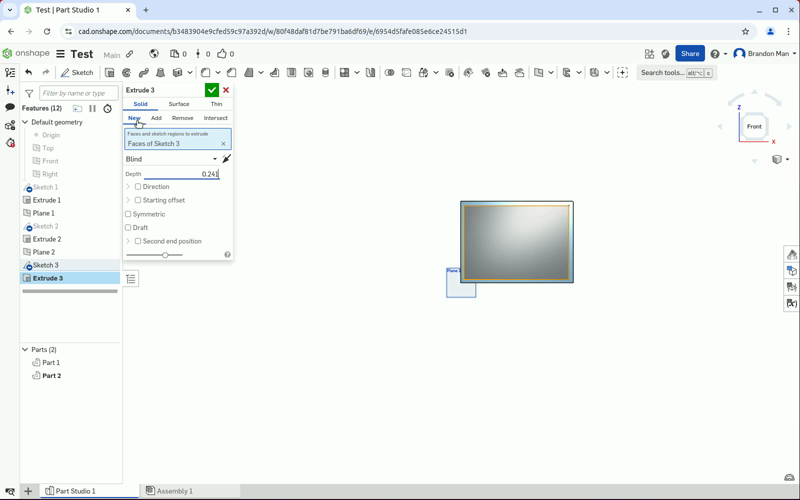
key(enter)
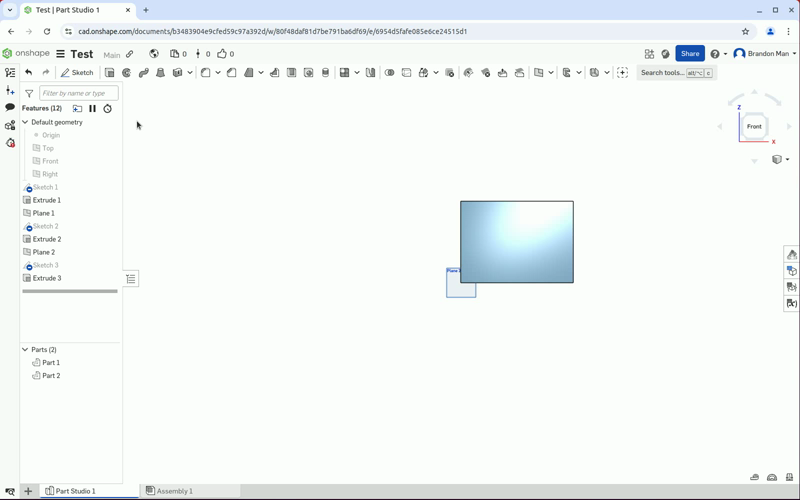
key(shift+h)
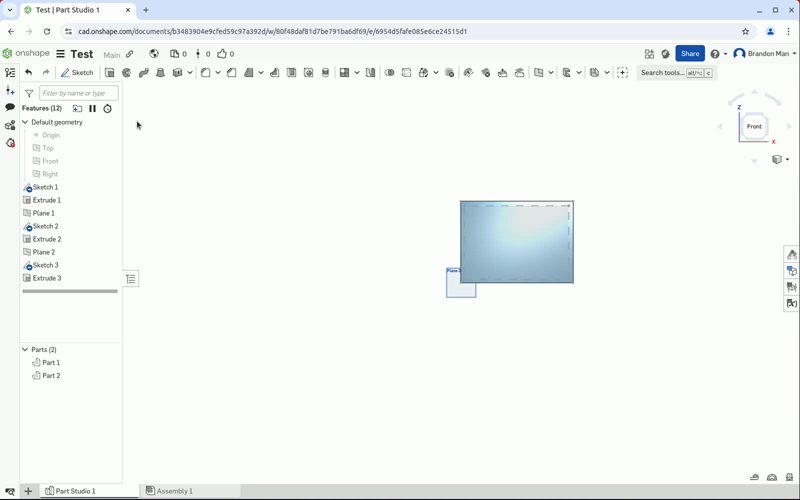
key(shift+h)
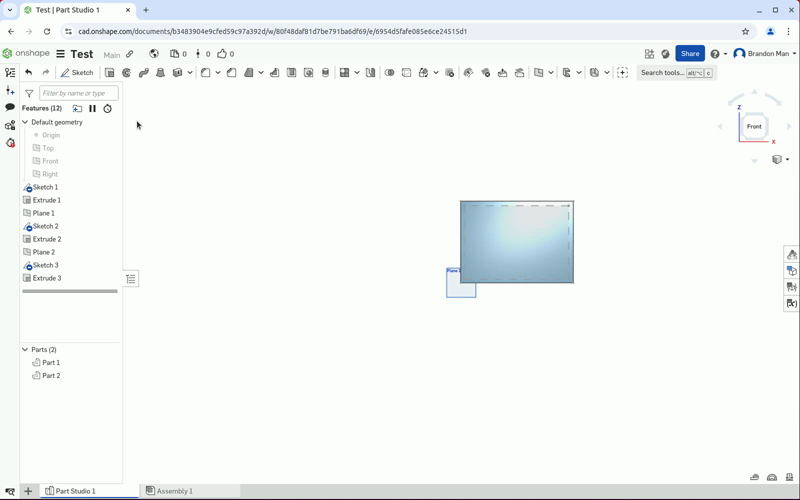
key(shift+7)
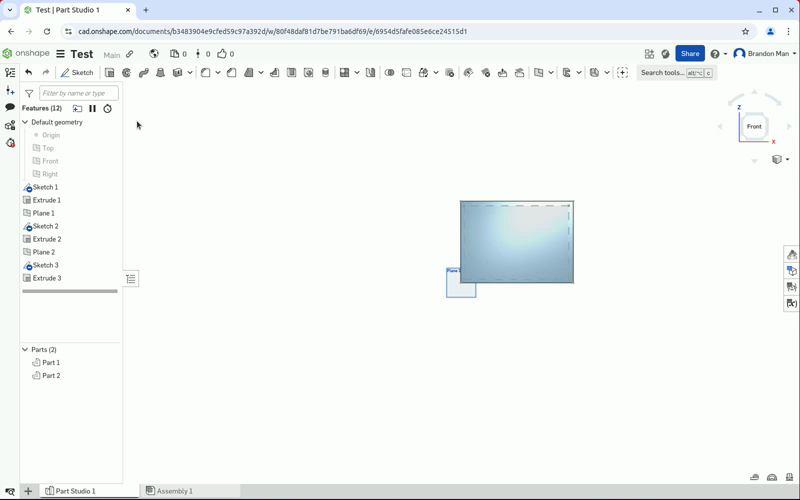
key(left, 2)
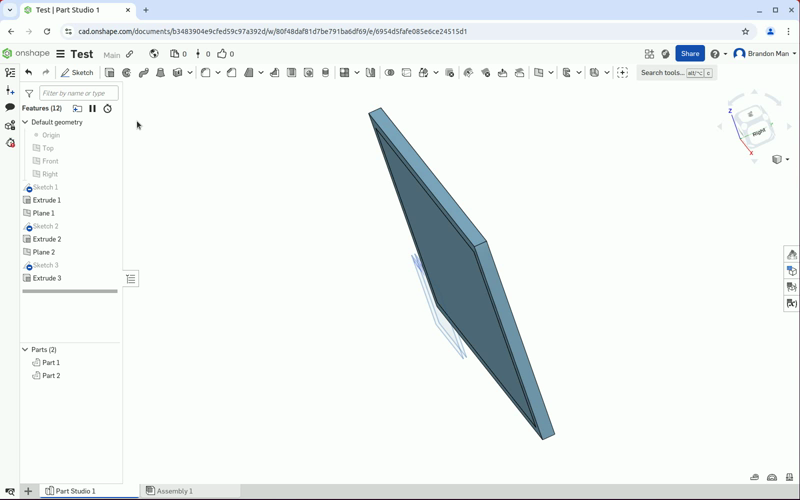
key(down, 2)
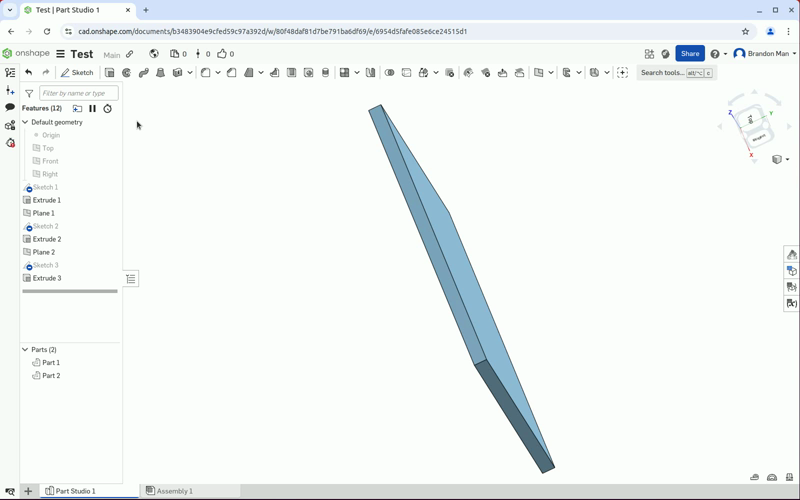
key(up, 2)
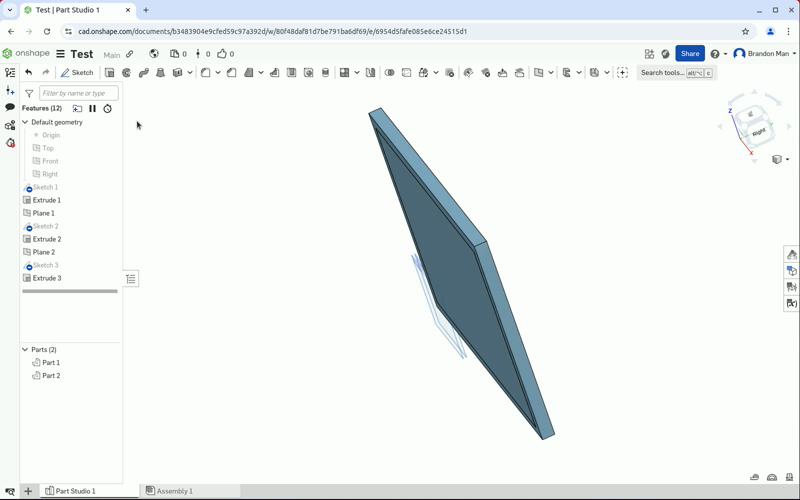
key(right, 2)
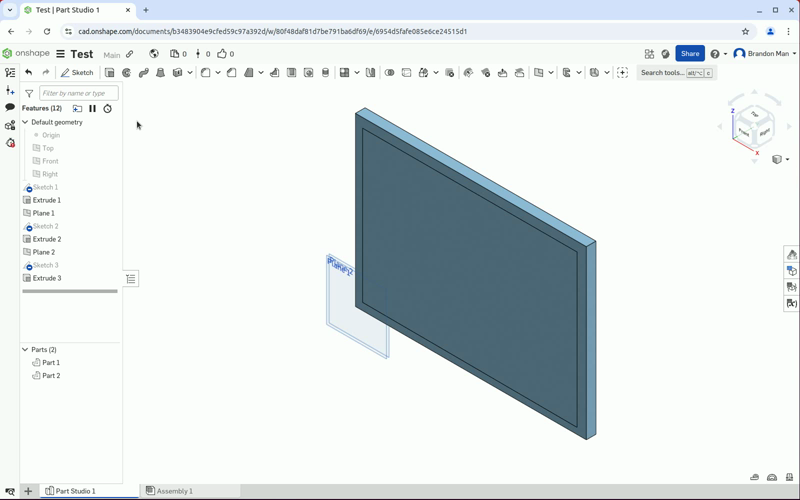
mouse_move(73, 189)
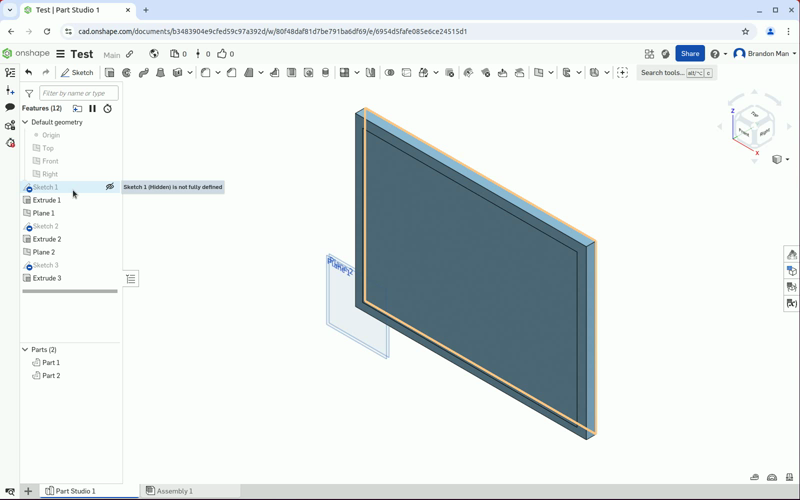
click(73, 189)